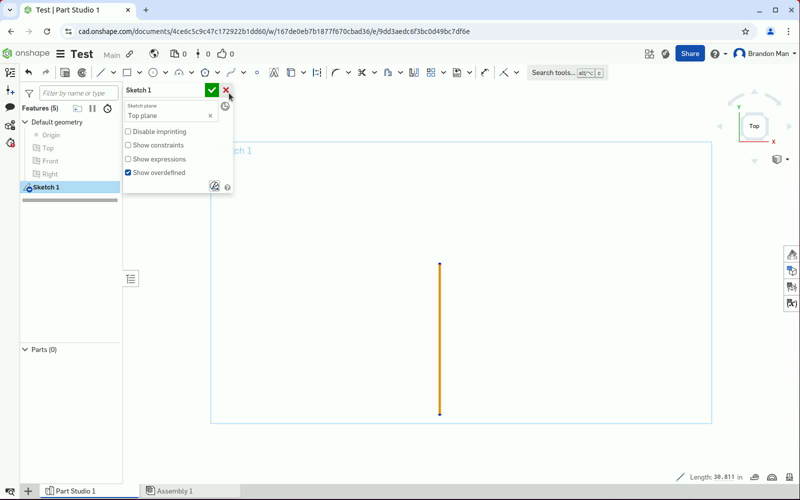
key(shift+h)
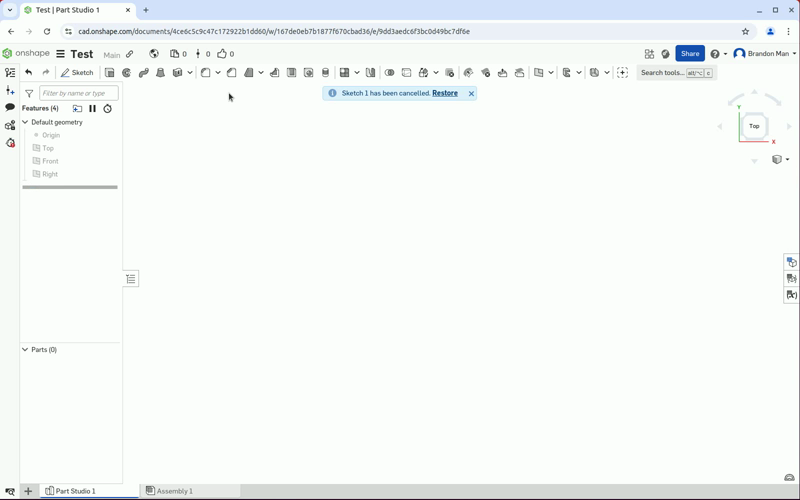
mouse_move(73, 352)
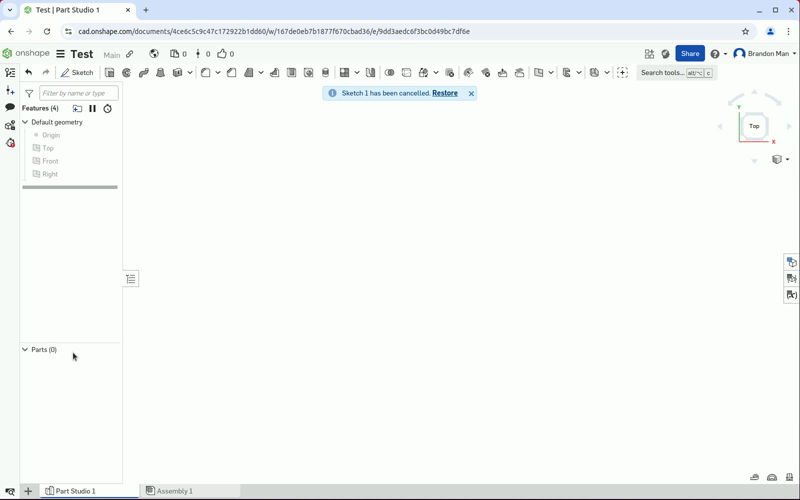
key(y)
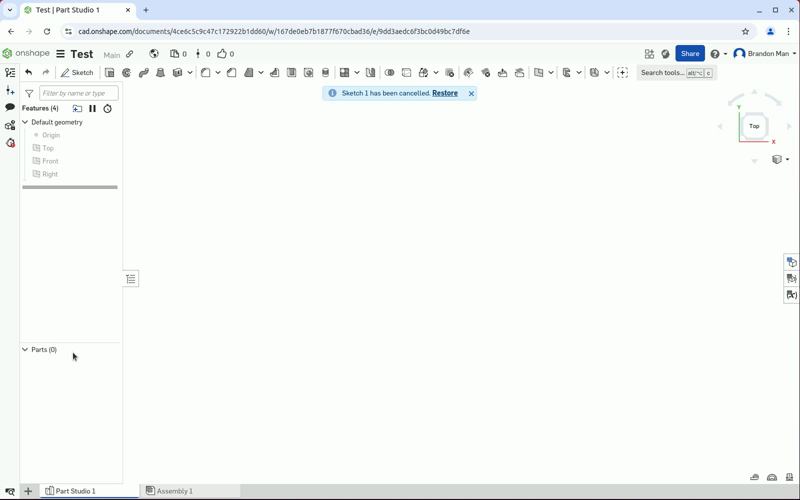
key(shift+p)
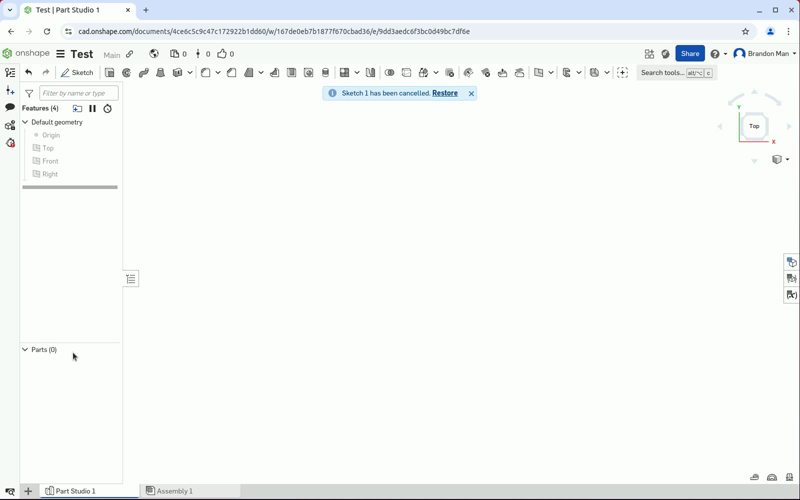
key(space)
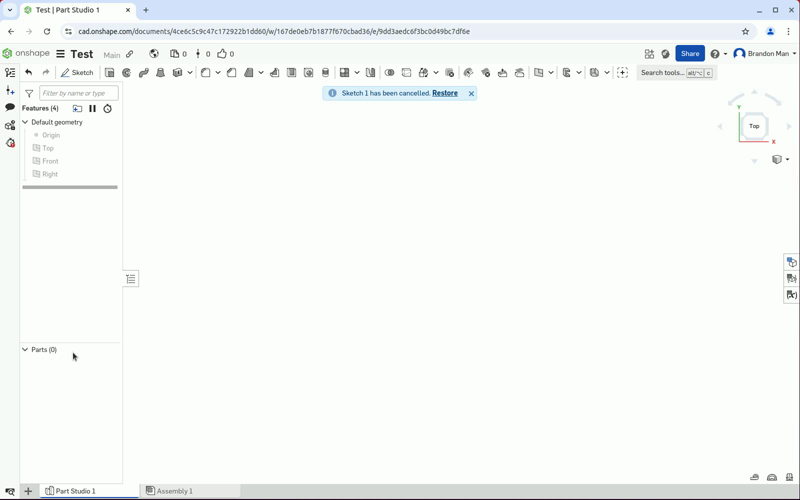
key_down(shift)
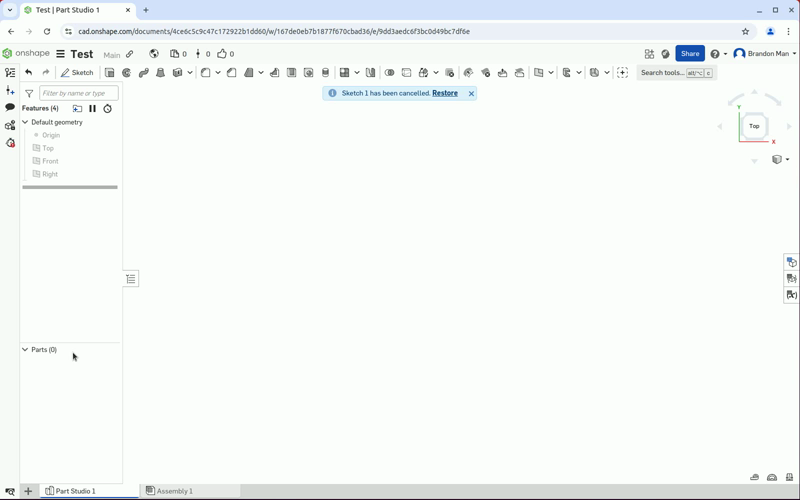
key(up)
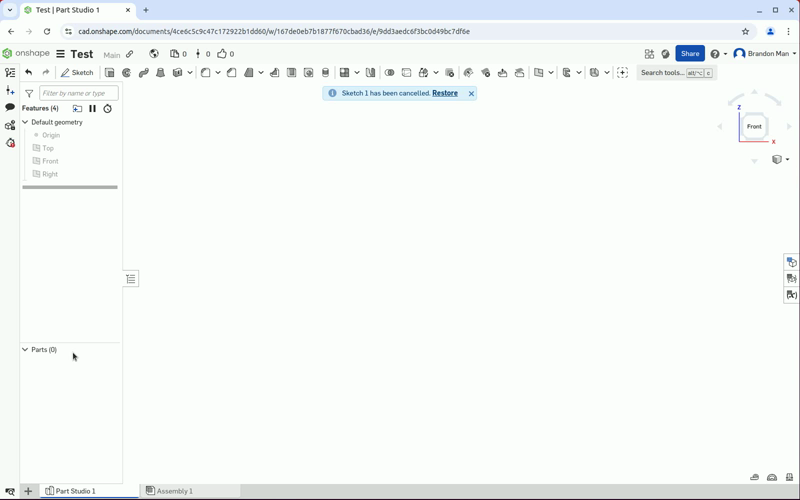
key_up(shift)
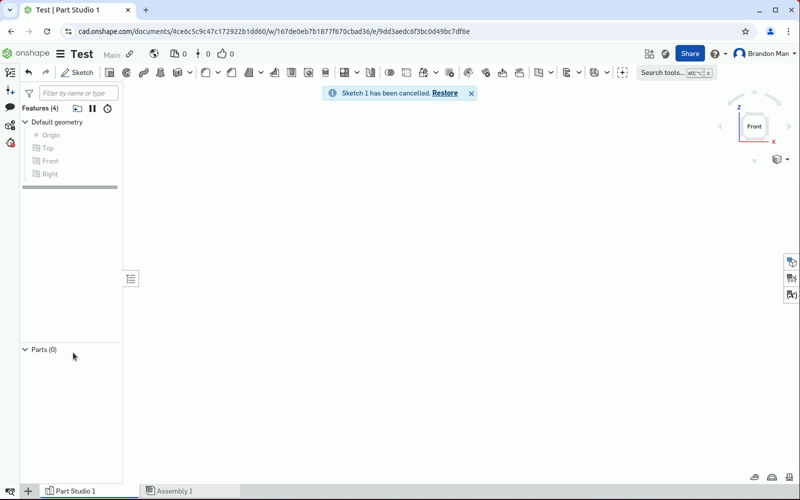
mouse_move(73, 352)
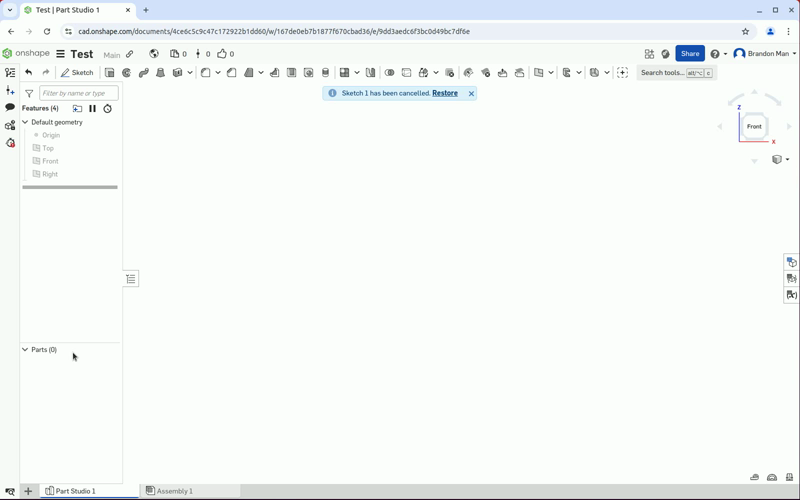
key(shift+y)
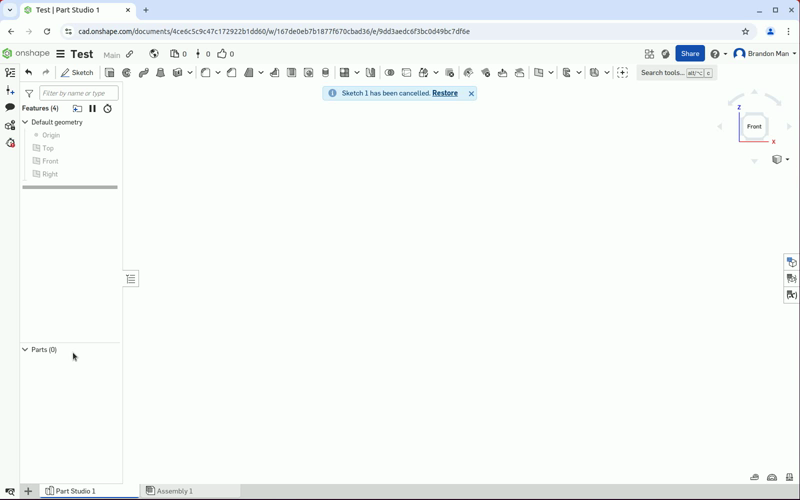
key(shift+s)
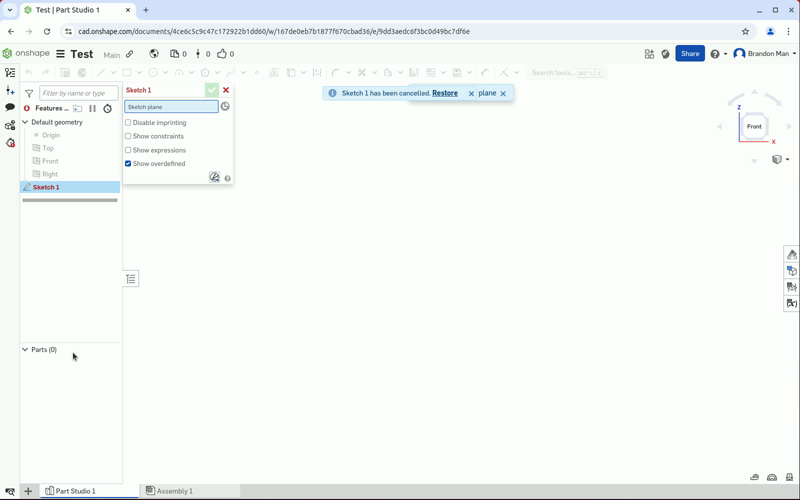
mouse_move(73, 163)
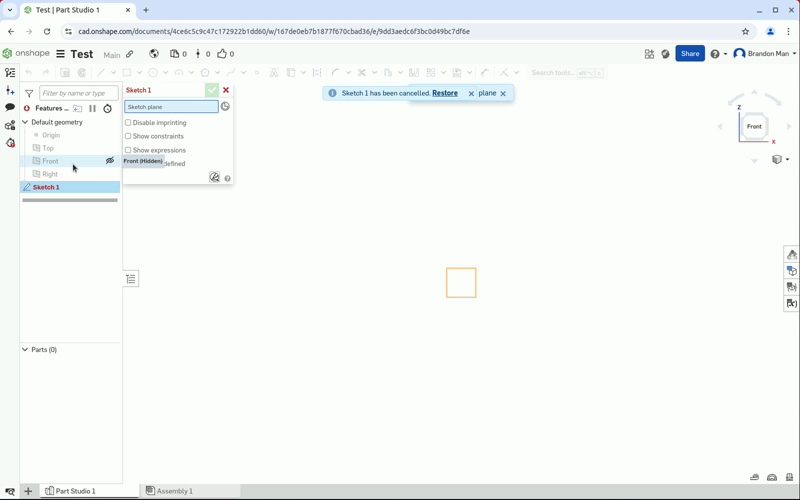
click(73, 163)
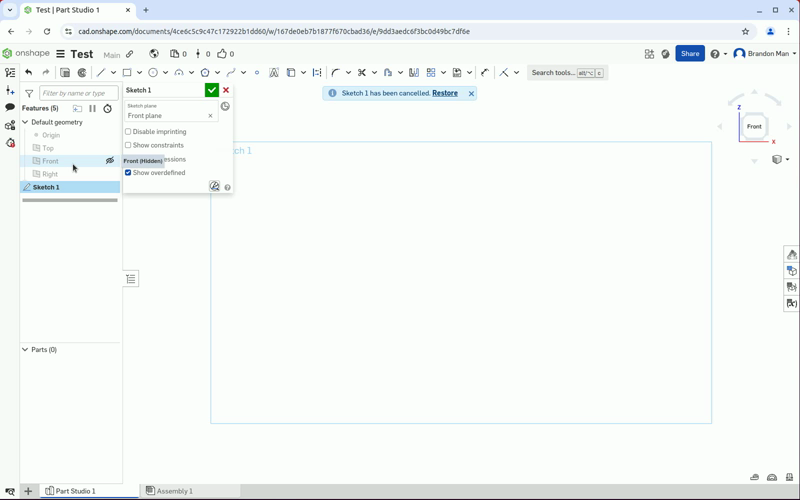
mouse_move(73, 352)
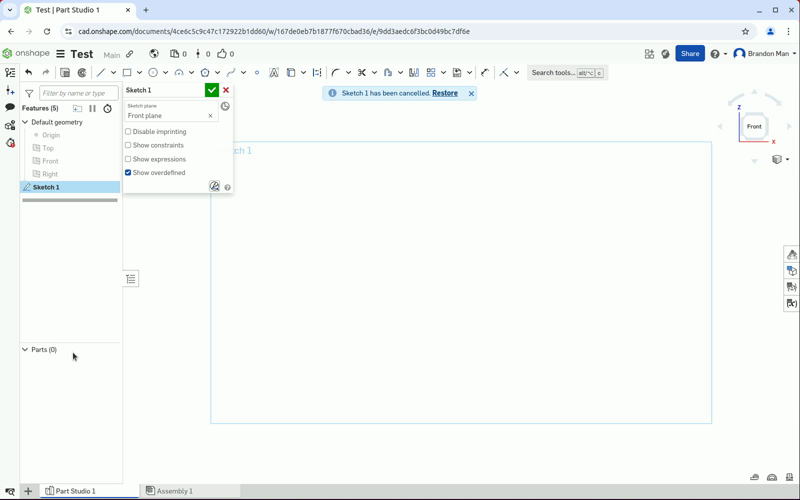
key(y)
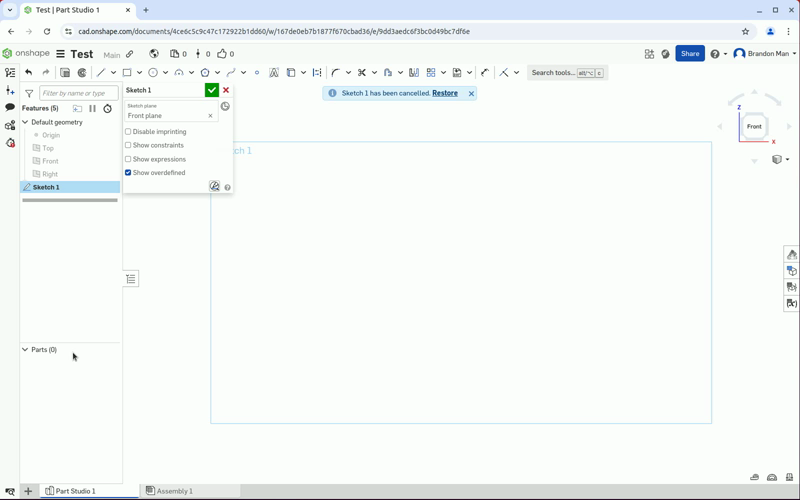
key(l)
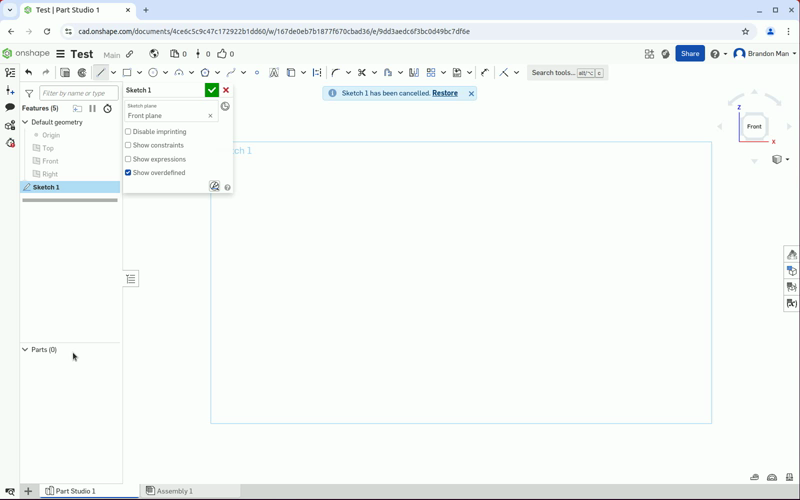
key_down(shift)
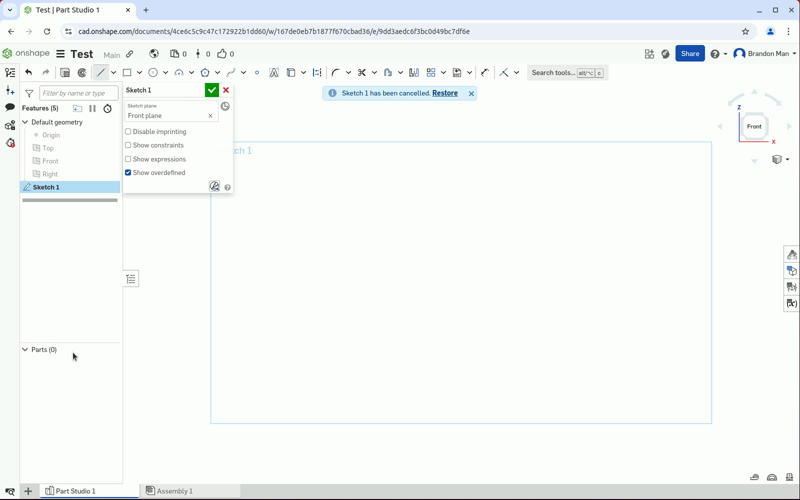
mouse_move(460, 282)
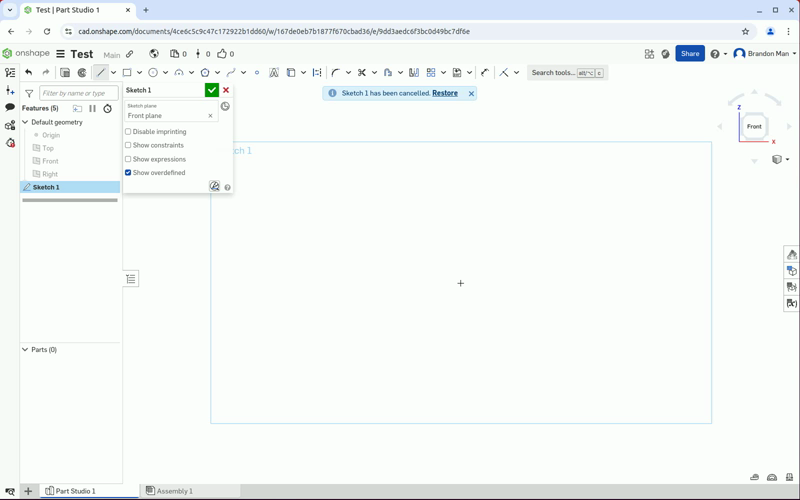
click(460, 282)
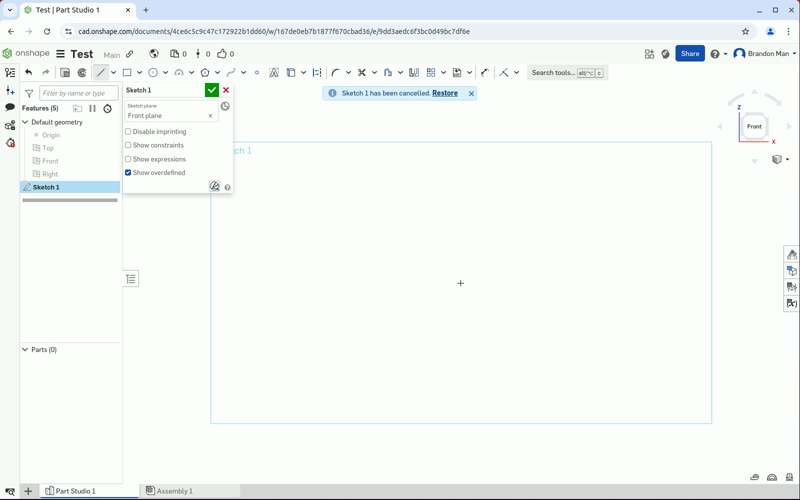
key_up(shift)
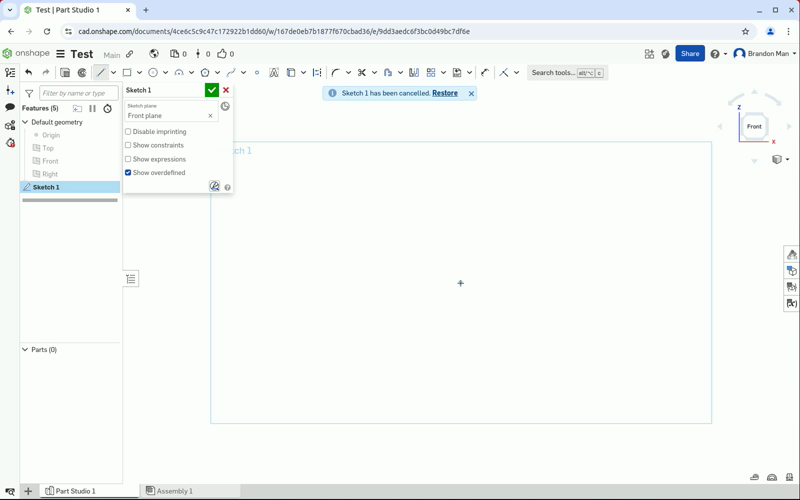
key_down(shift)
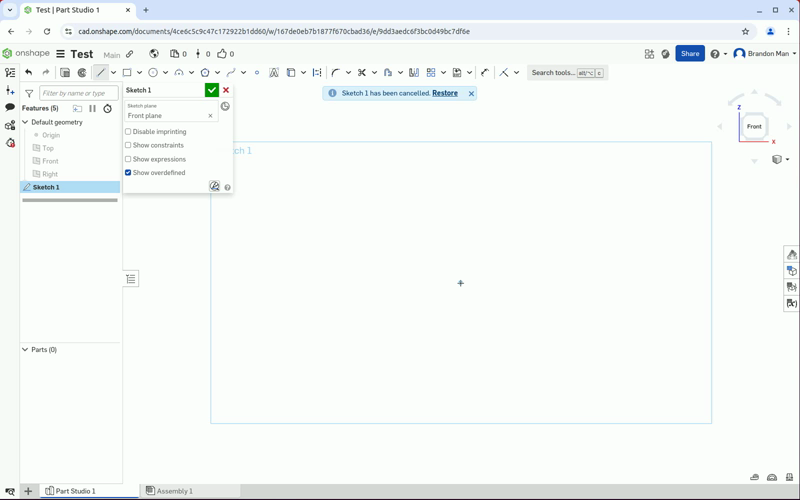
mouse_move(573, 282)
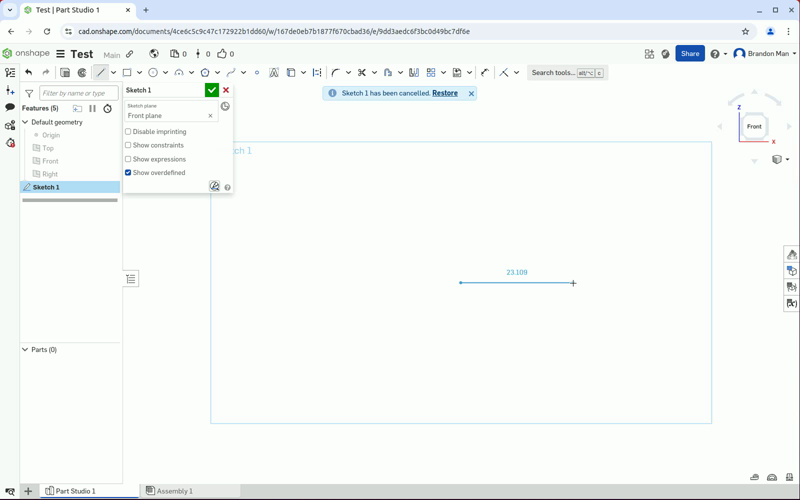
click(573, 282)
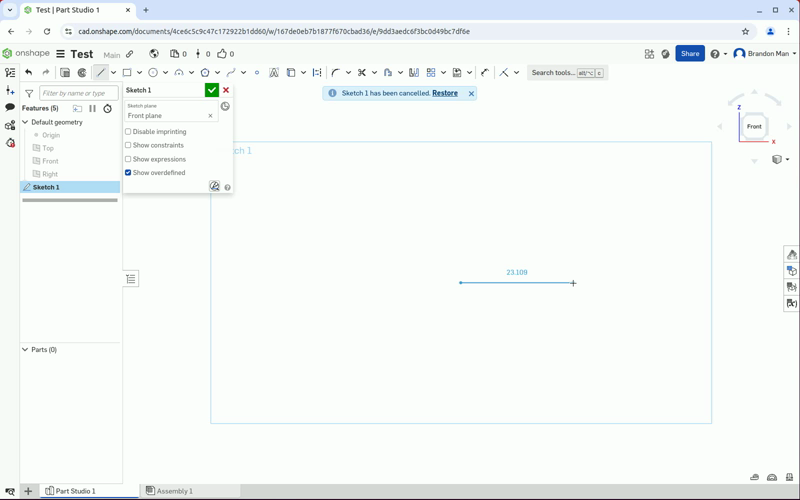
key_up(shift)
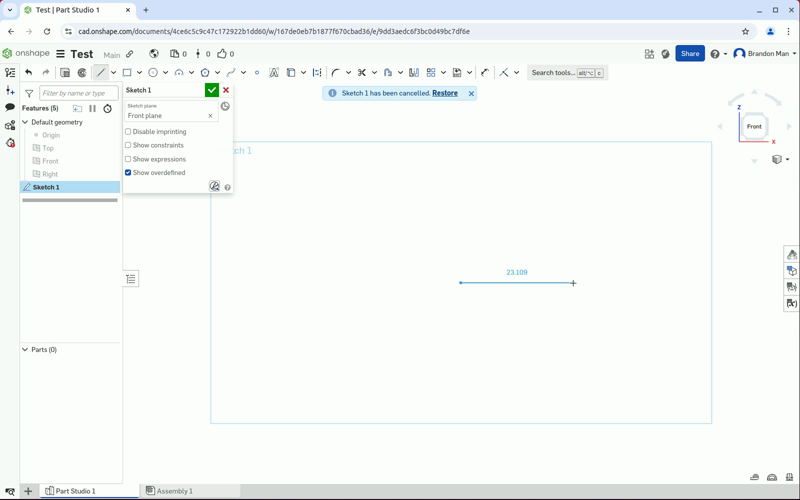
key_down(shift)
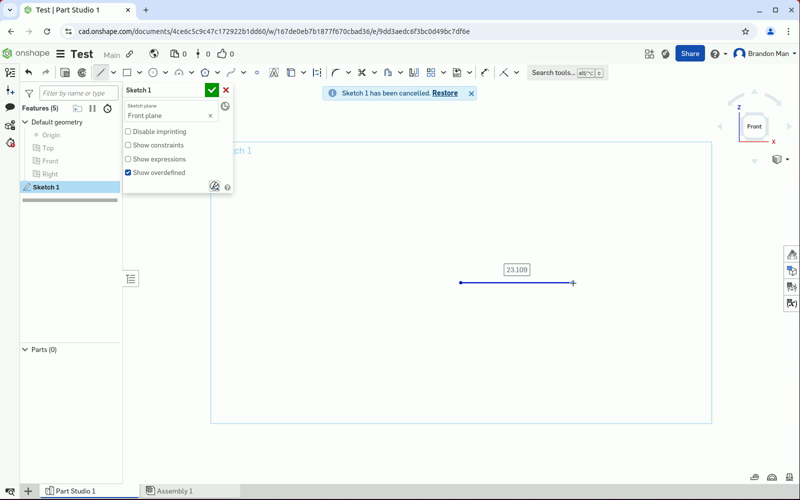
mouse_move(573, 213)
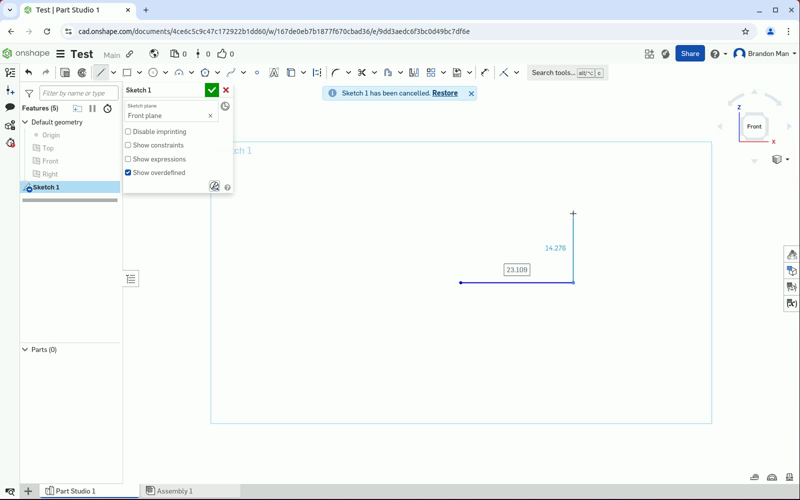
click(573, 213)
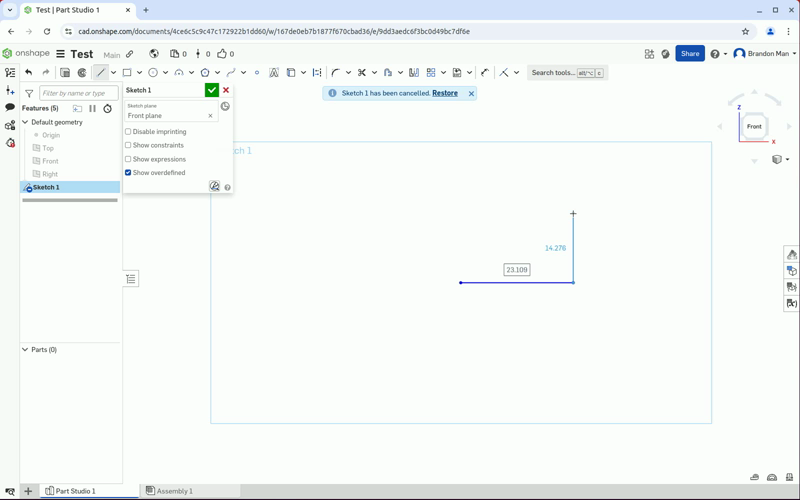
key_up(shift)
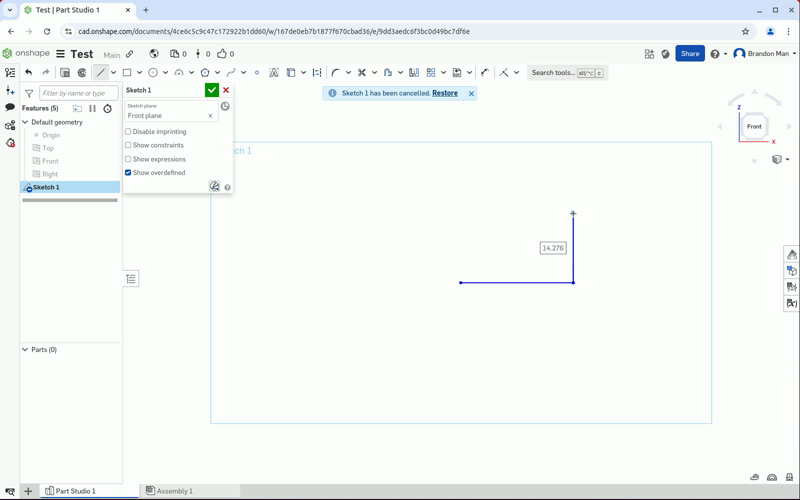
key_down(shift)
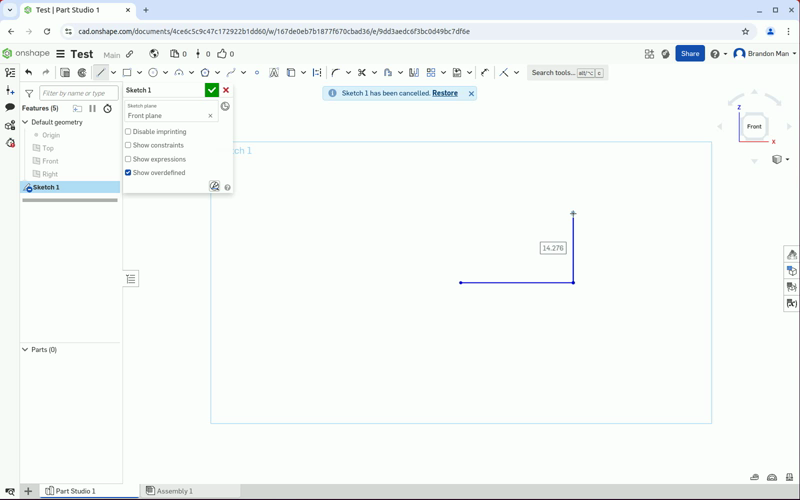
mouse_move(589, 213)
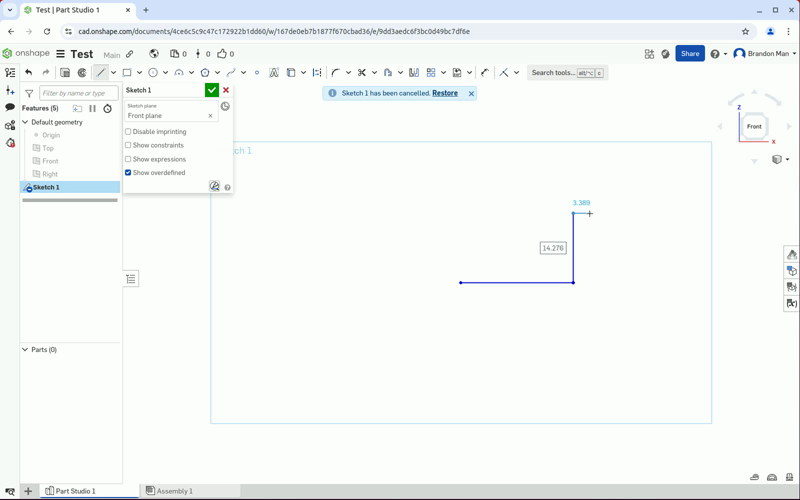
mouse_move(543, 213)
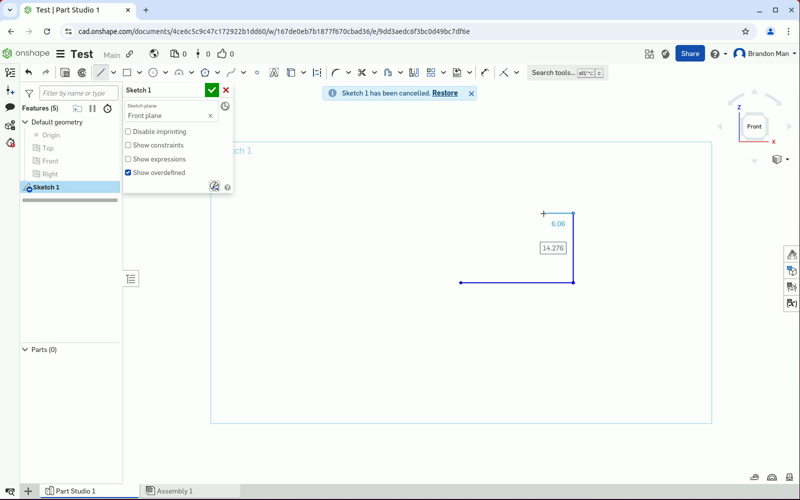
click(543, 213)
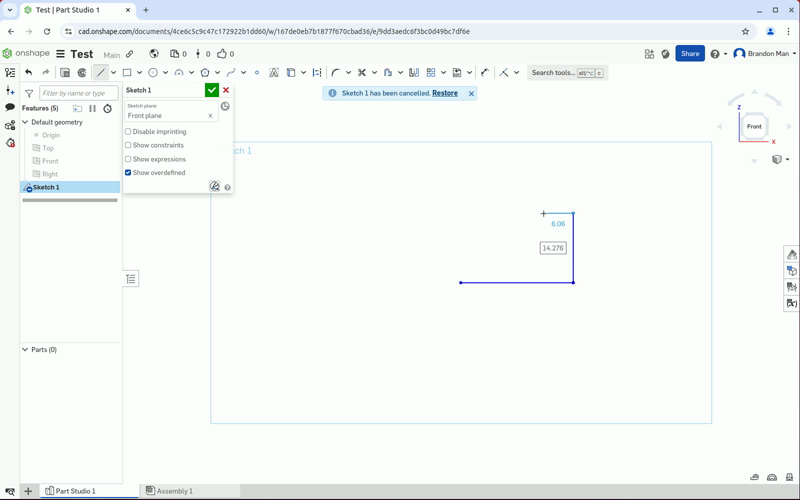
key_up(shift)
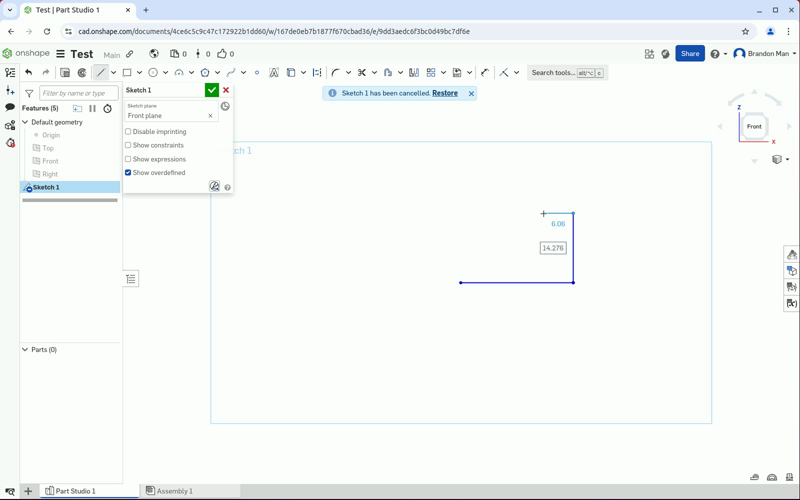
key_down(shift)
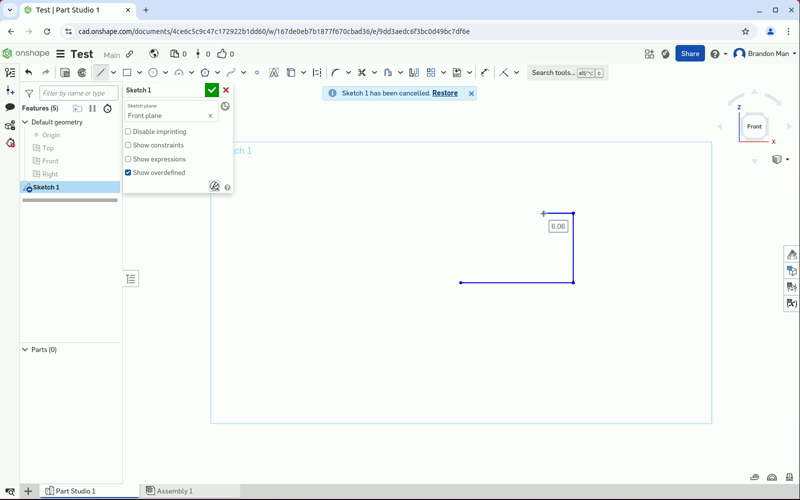
mouse_move(573, 213)
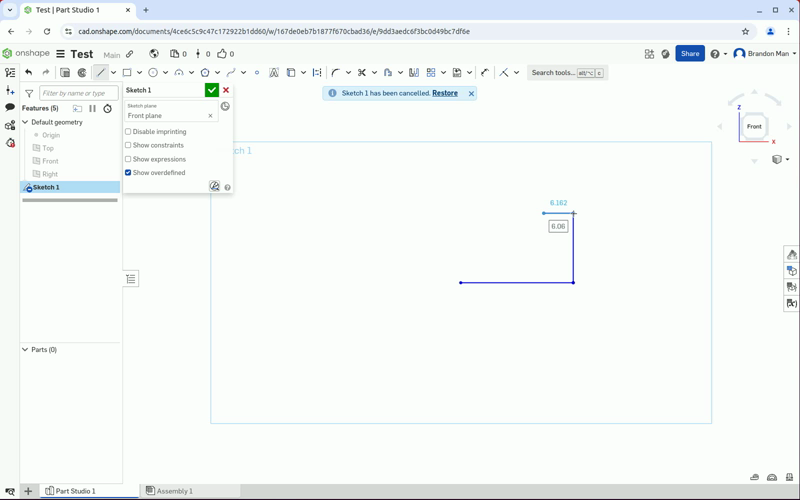
mouse_move(543, 256)
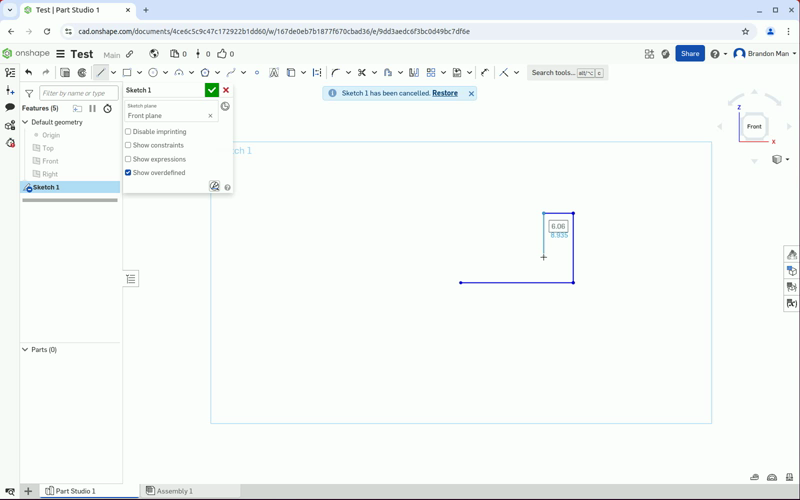
click(543, 256)
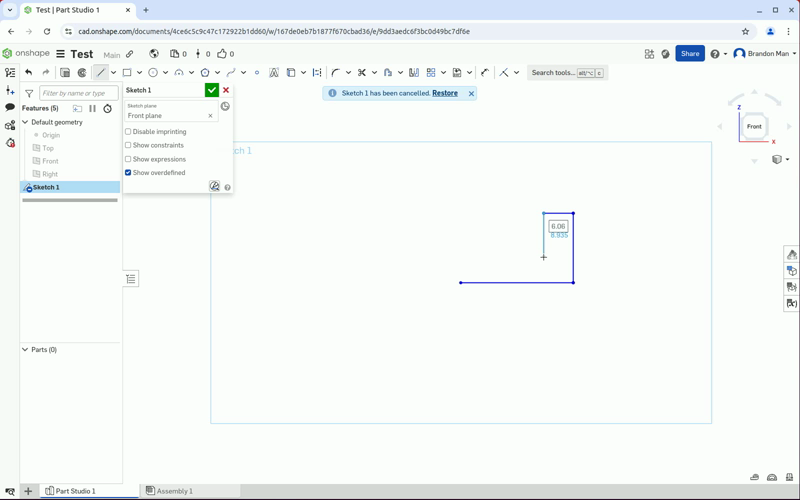
key_up(shift)
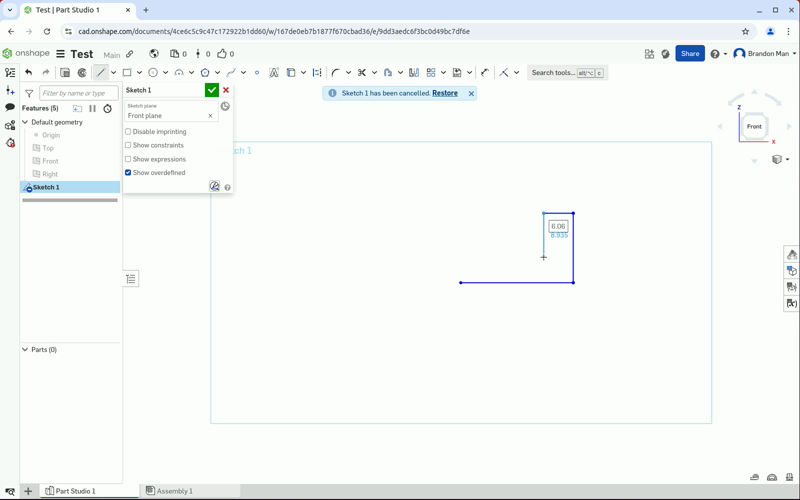
key_down(shift)
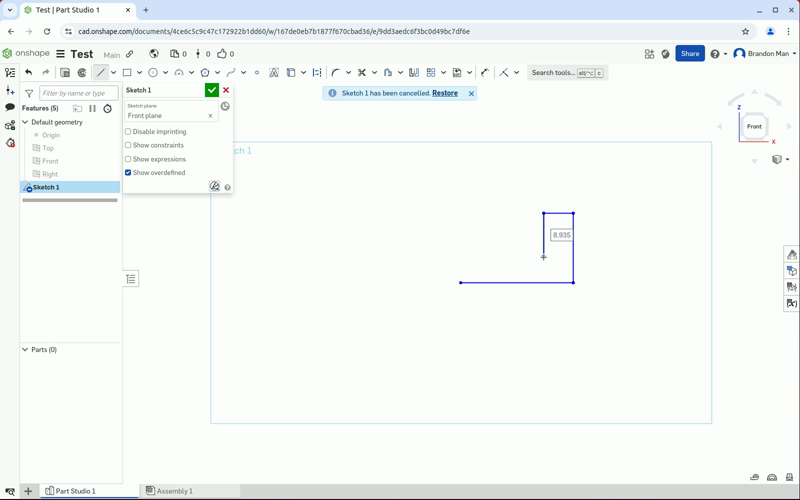
mouse_move(573, 256)
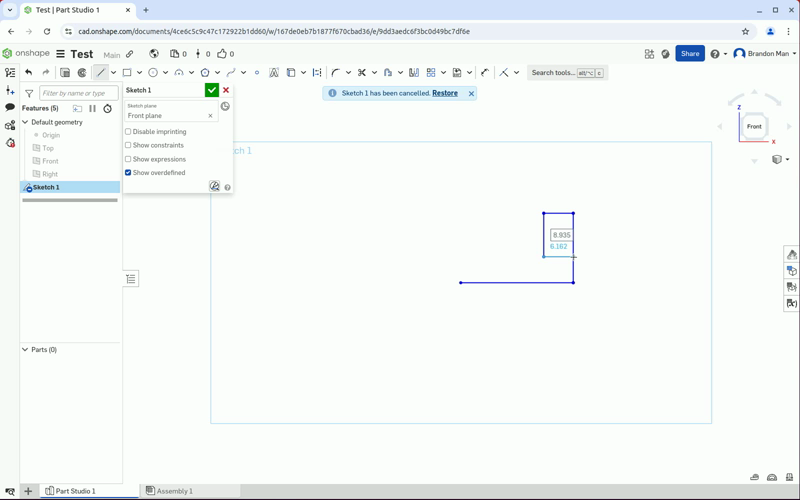
mouse_move(490, 256)
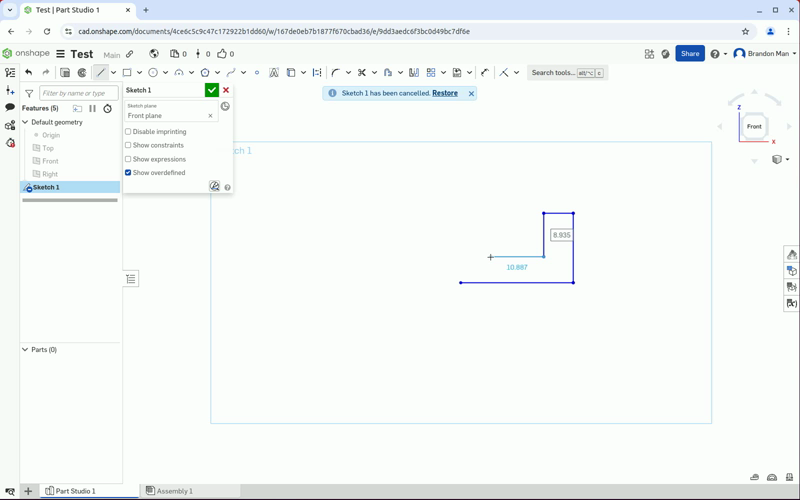
click(490, 256)
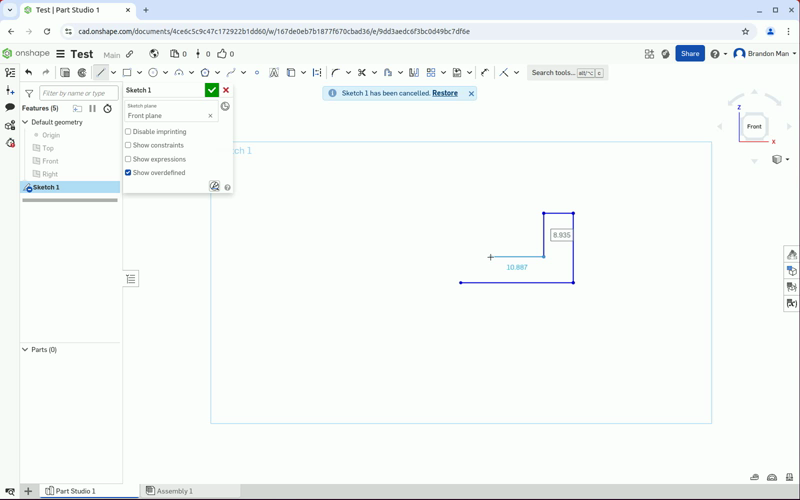
key_up(shift)
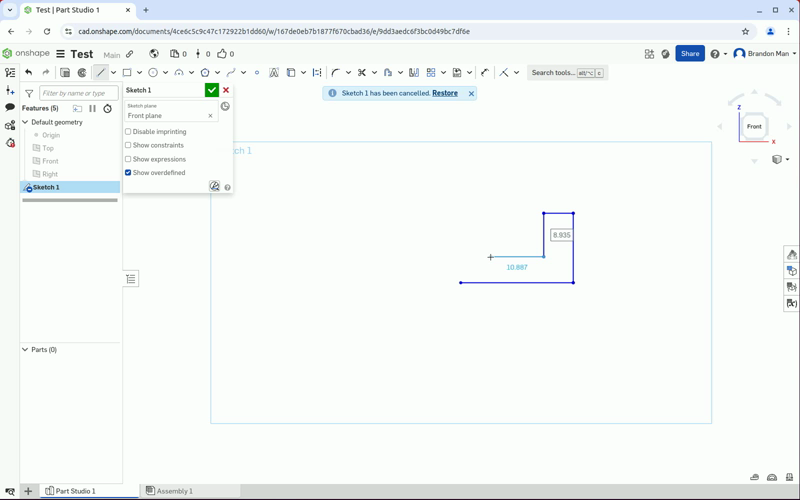
key_down(shift)
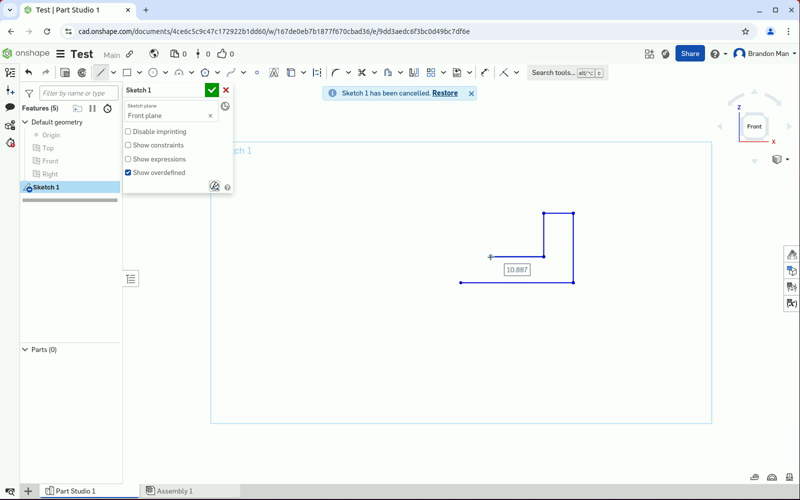
mouse_move(520, 256)
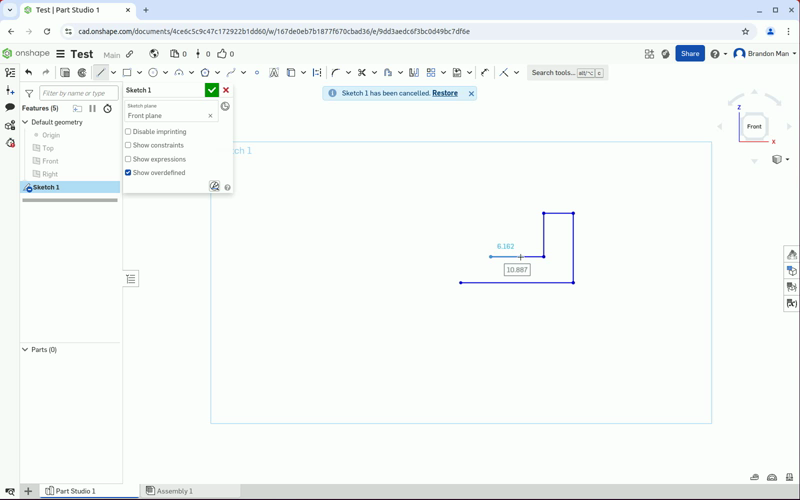
mouse_move(490, 213)
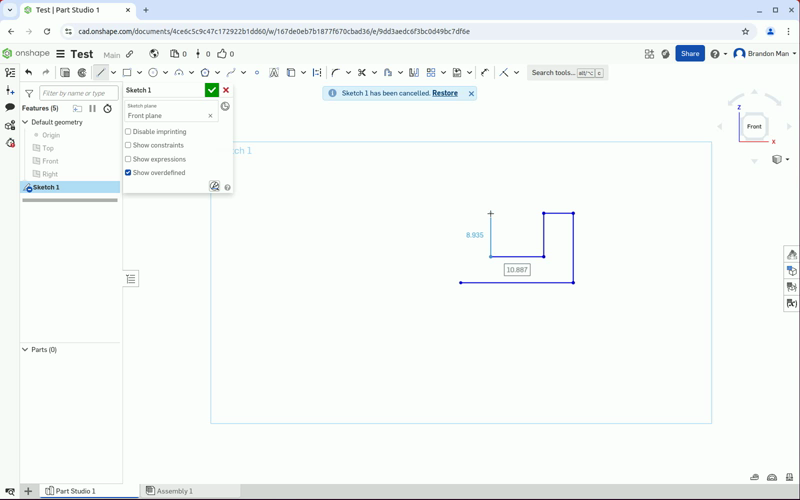
click(490, 213)
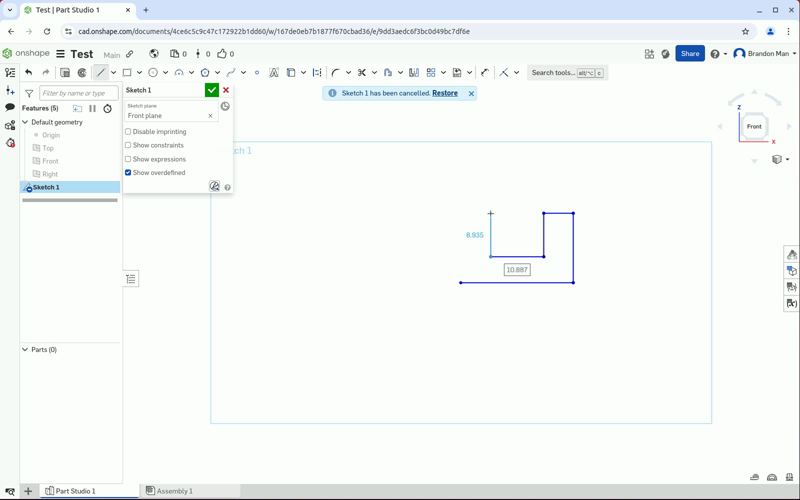
key_up(shift)
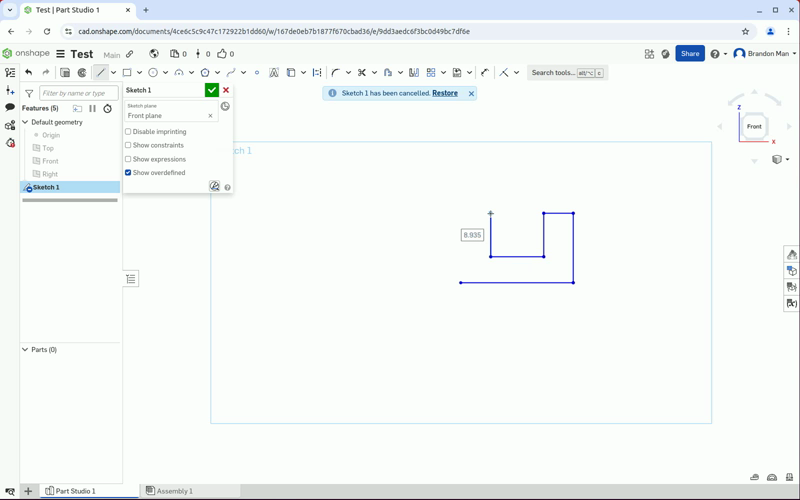
key_down(shift)
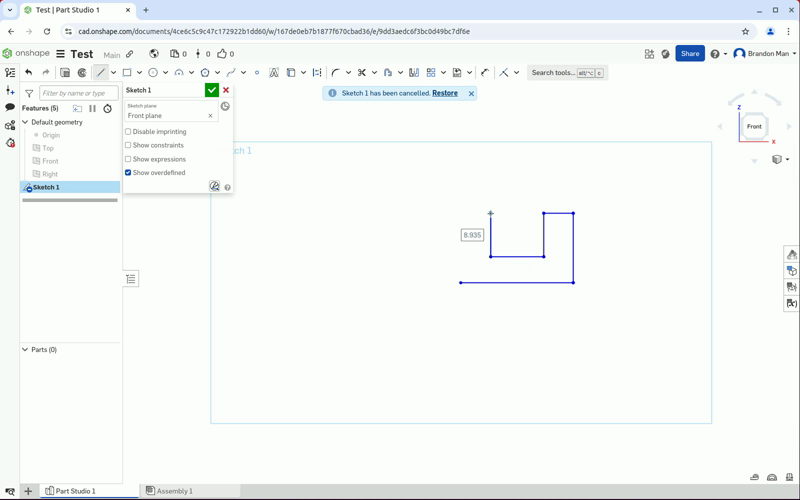
mouse_move(520, 213)
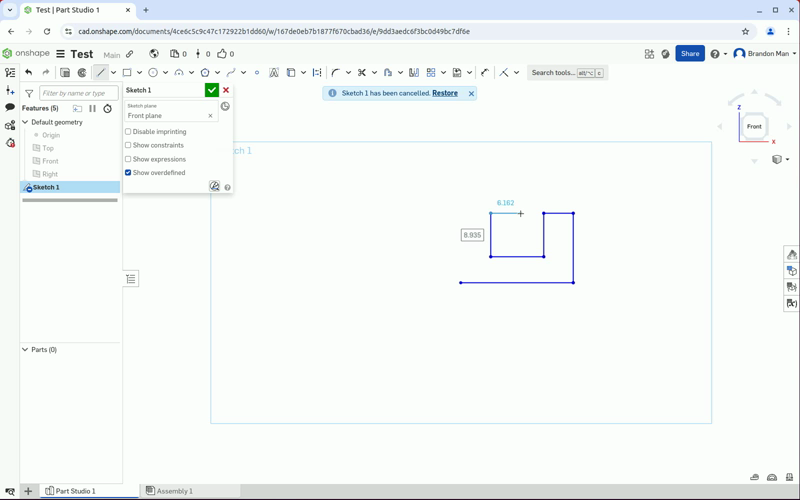
mouse_move(460, 213)
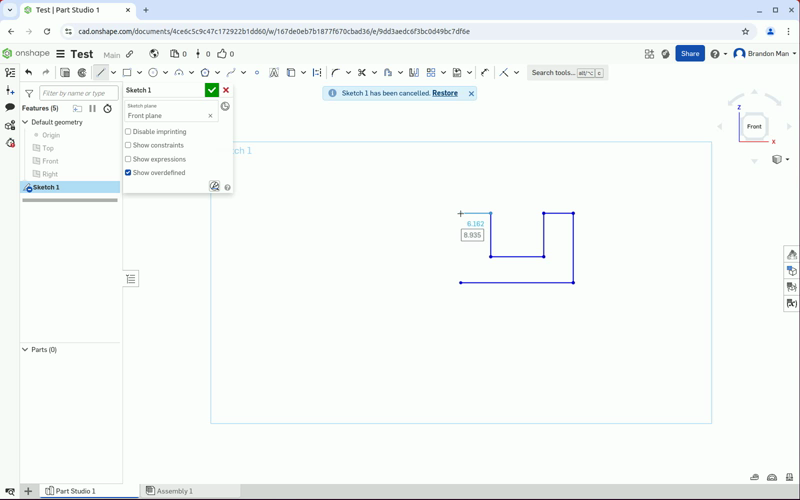
click(460, 213)
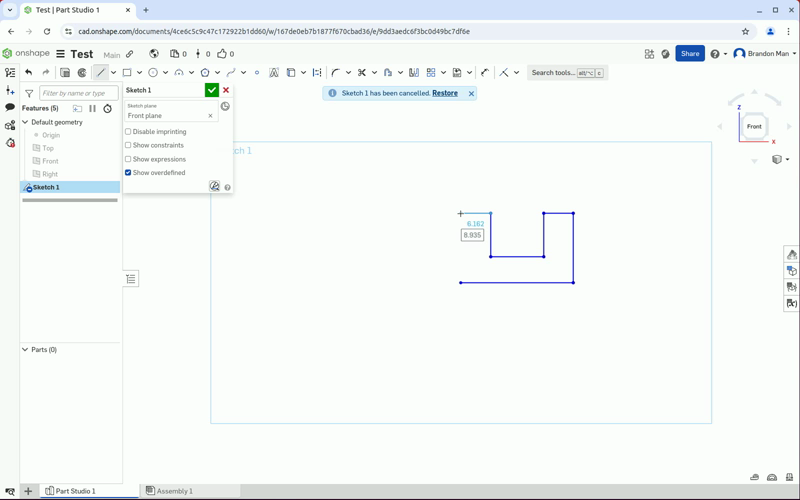
key_up(shift)
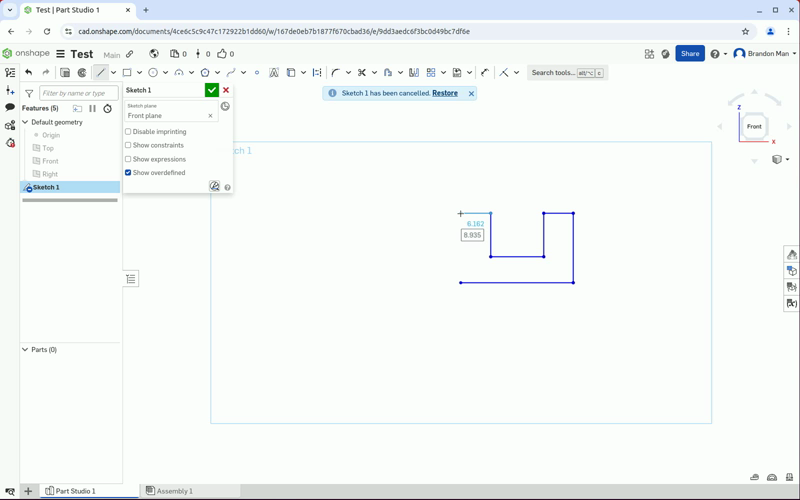
key_down(shift)
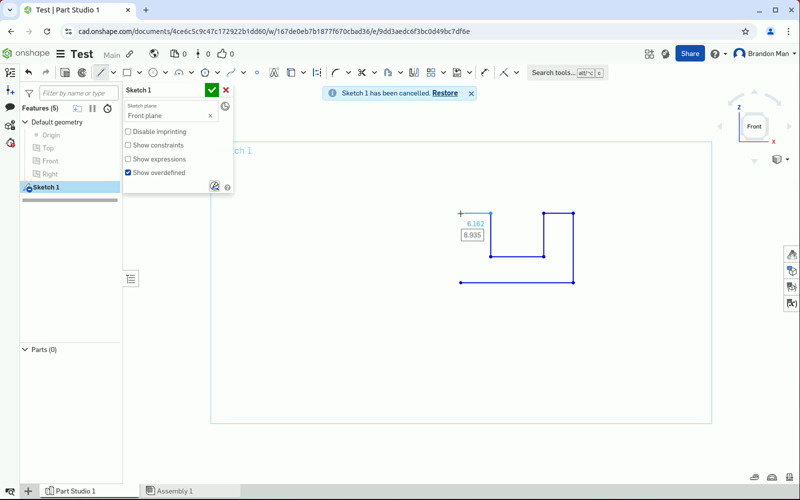
mouse_move(460, 282)
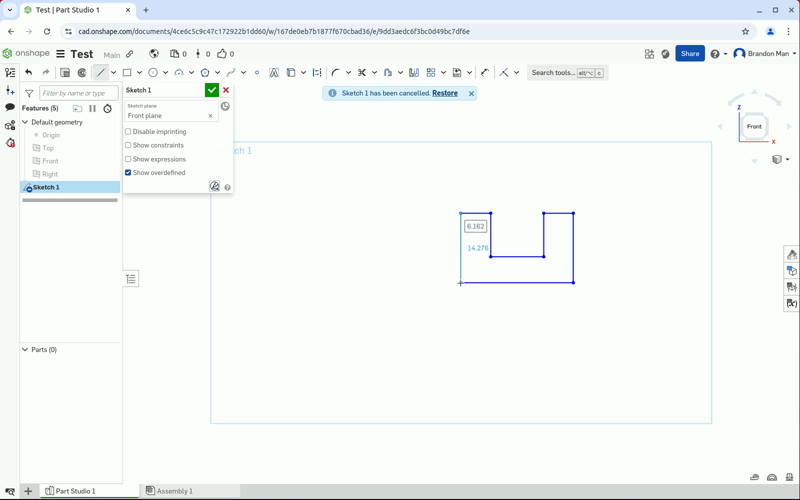
key_up(shift)
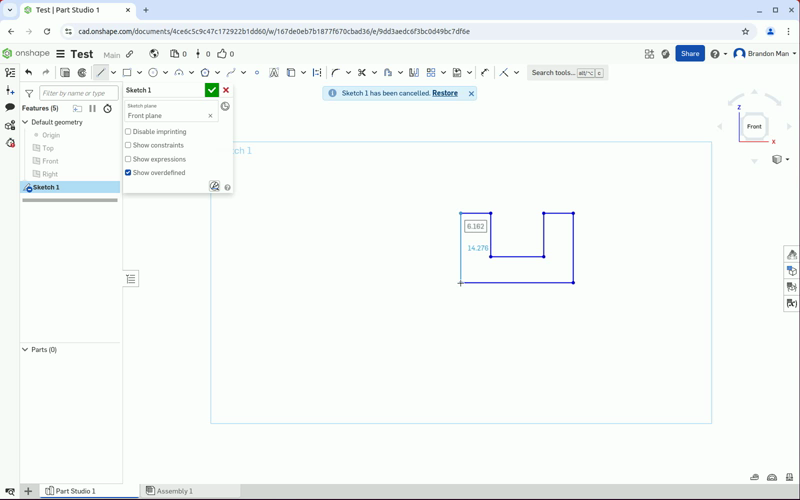
click(460, 282)
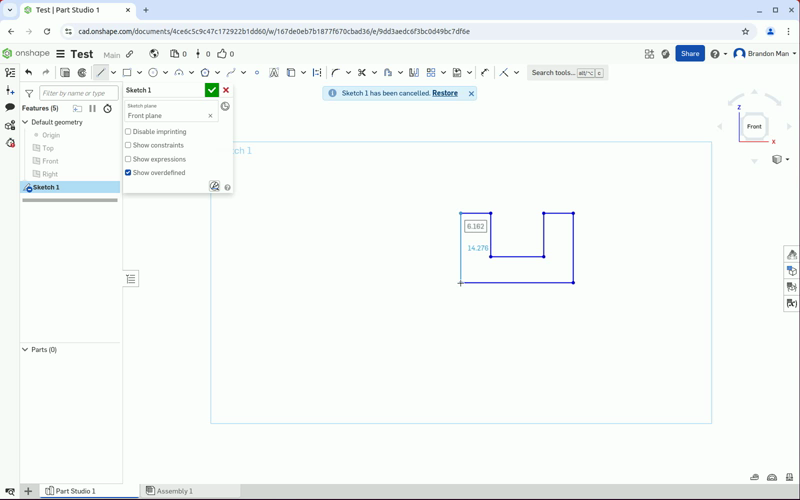
key(esc)
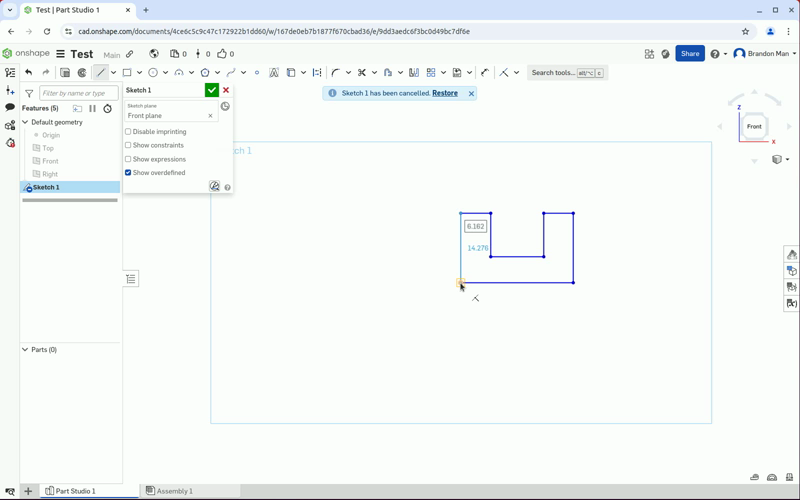
mouse_move(516, 274)
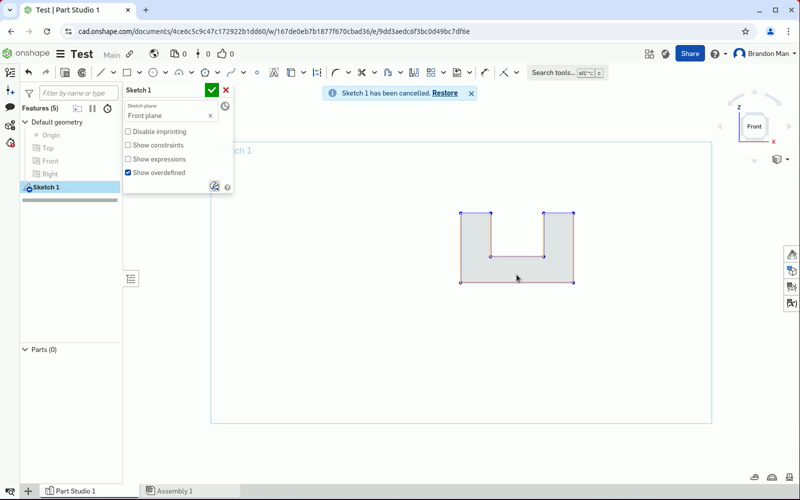
click(516, 274)
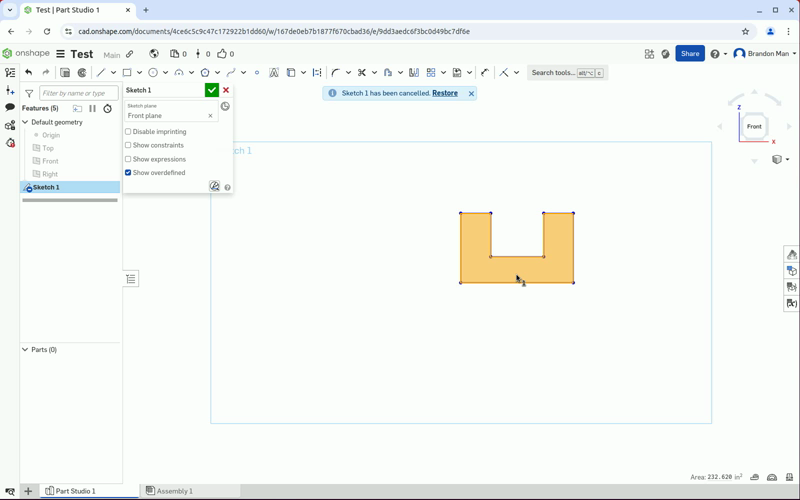
mouse_move(73, 352)
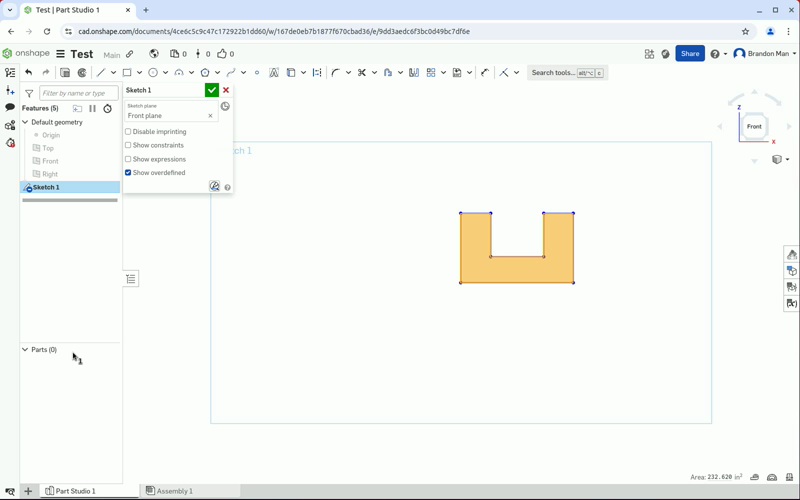
key(shift+y)
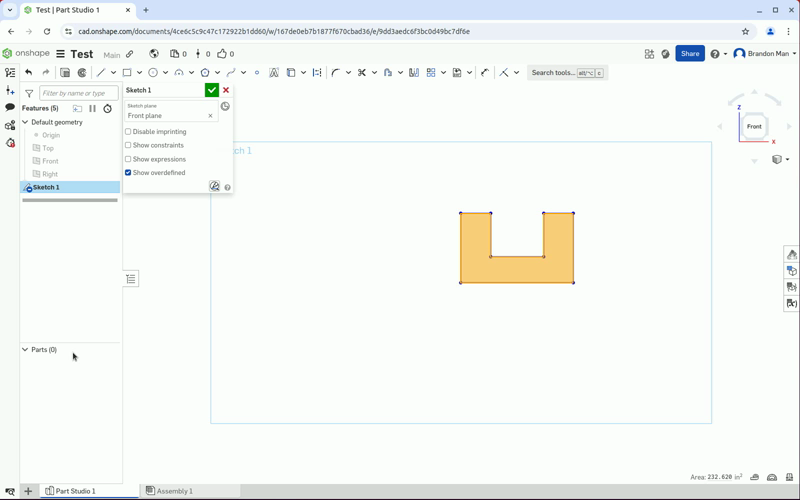
key(shift+e)
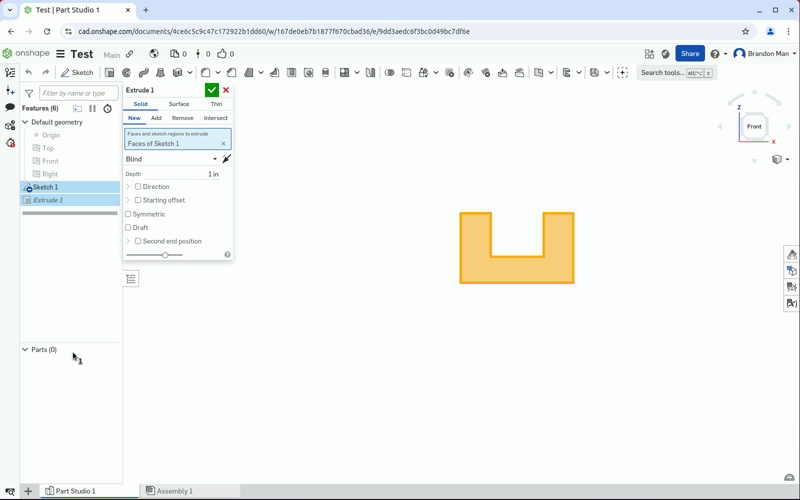
mouse_move(143, 106)
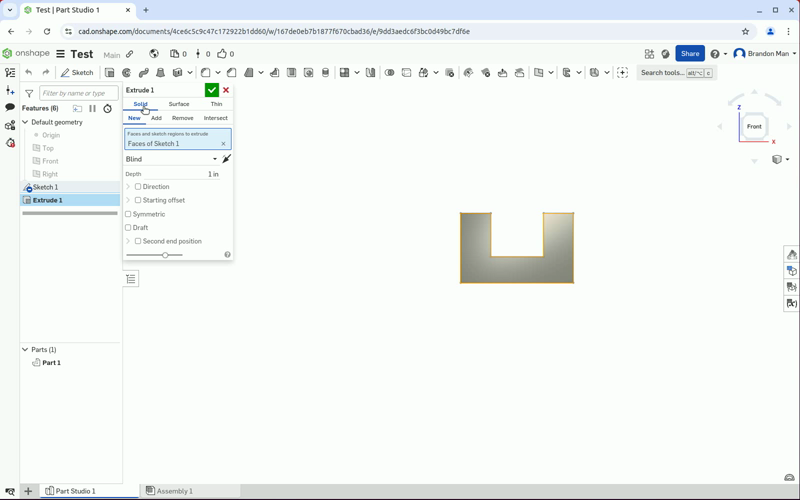
click(143, 106)
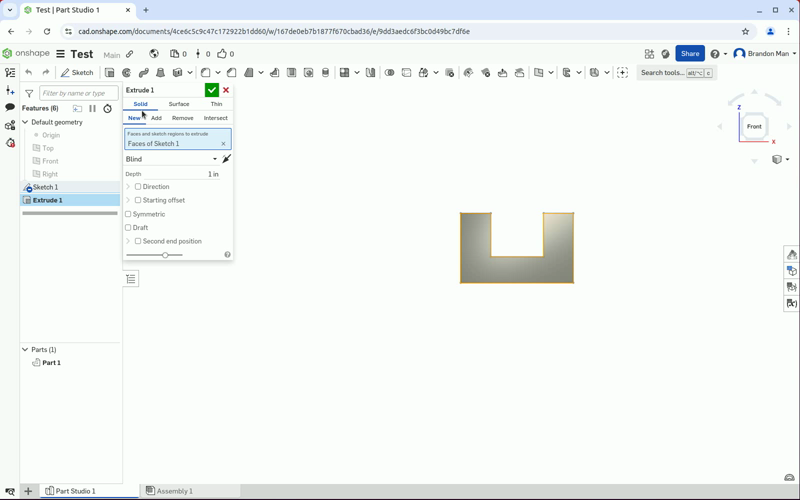
mouse_move(137, 120)
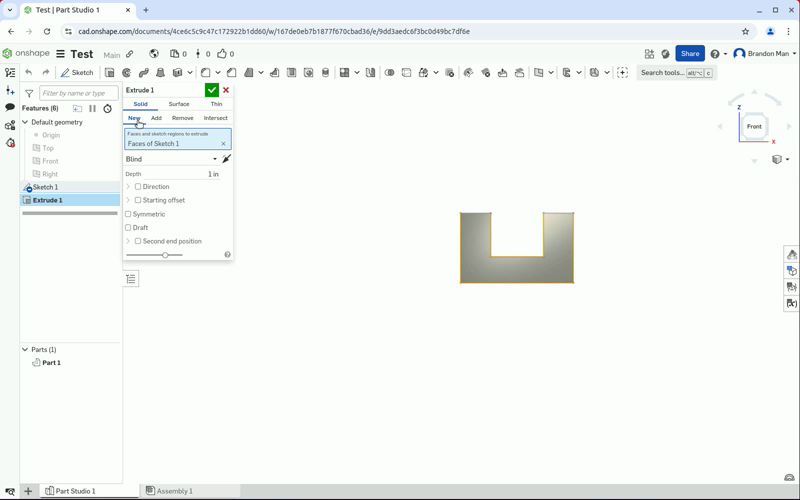
click(137, 120)
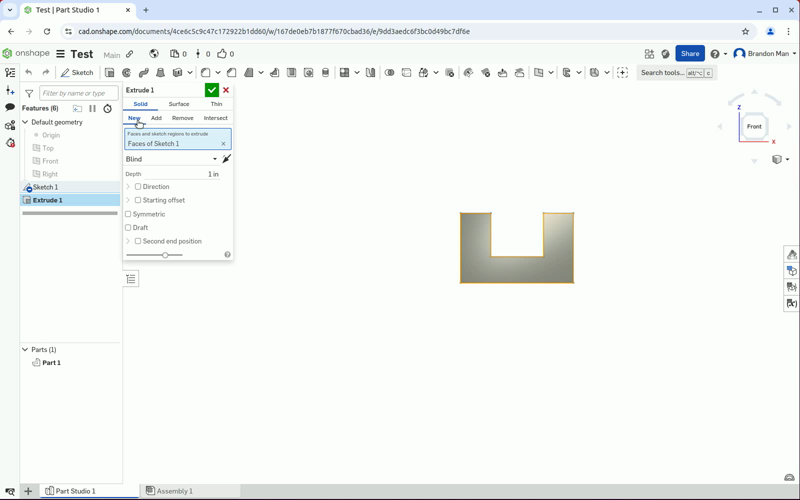
key(tab, 4)
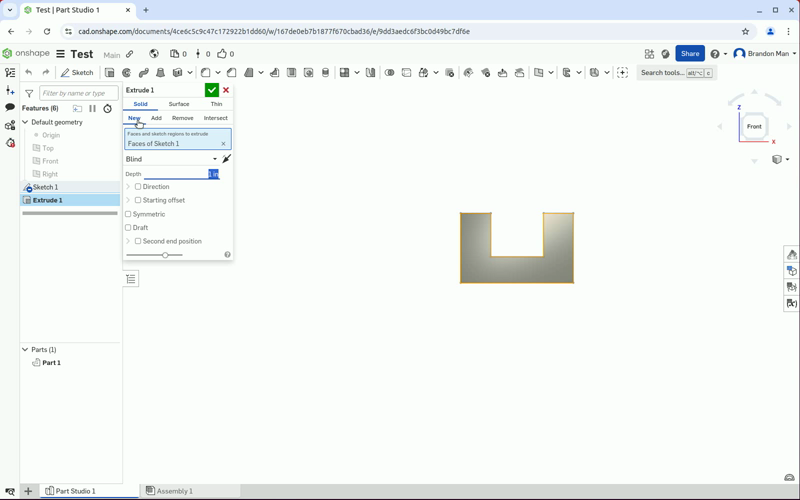
text(9.147)
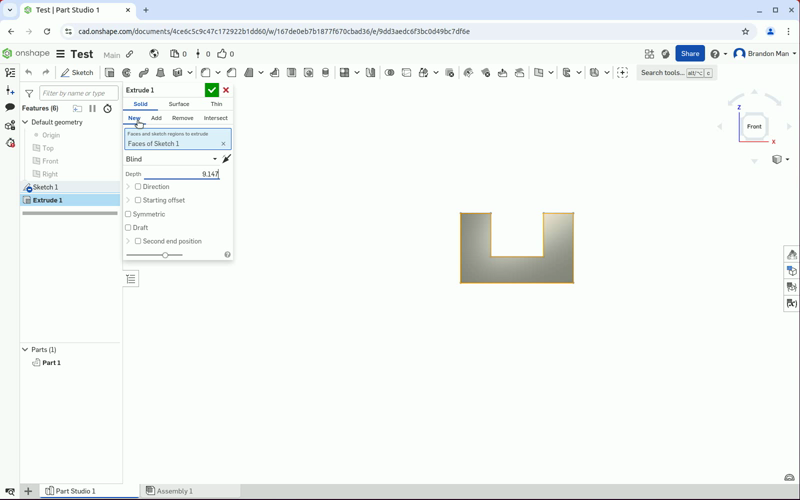
key(enter)
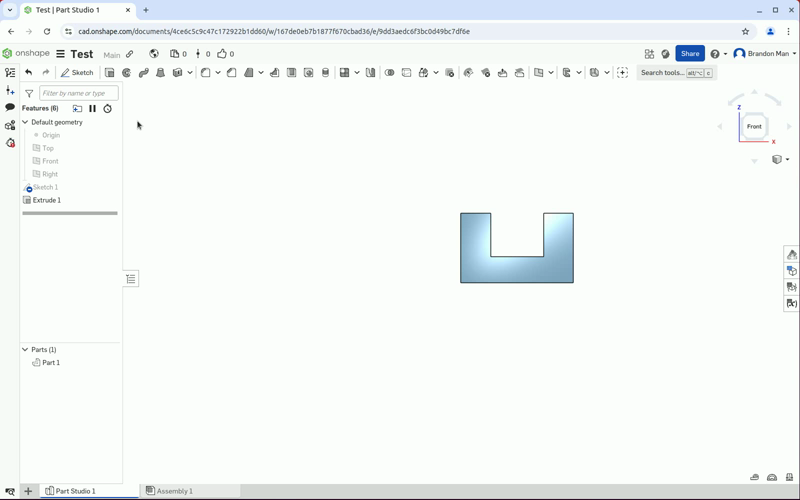
key(shift+h)
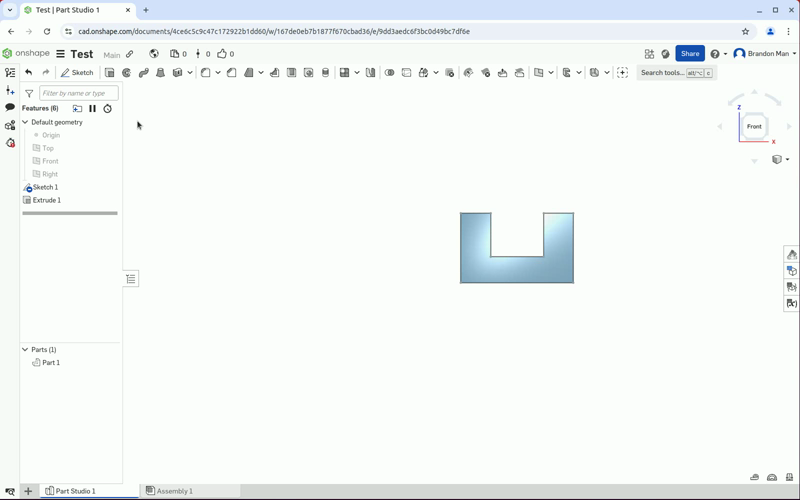
key(shift+h)
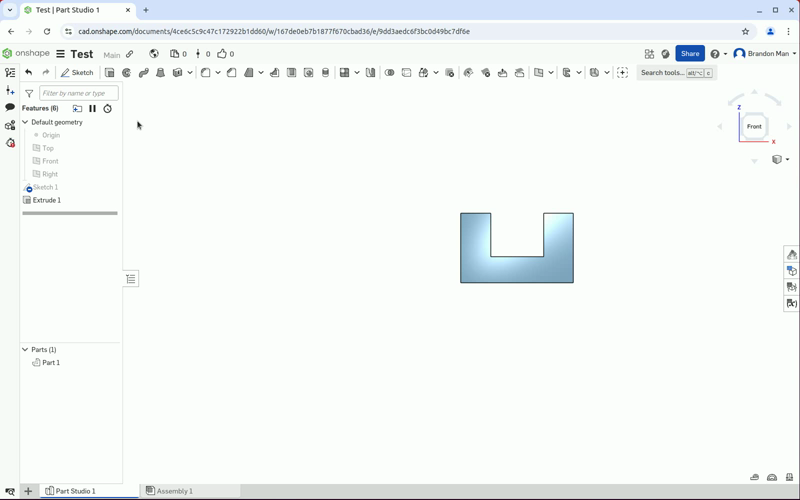
mouse_move(73, 189)
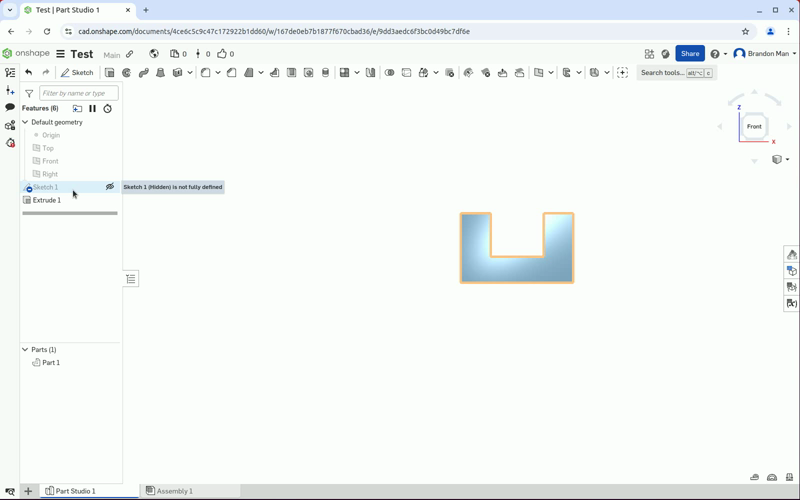
click(73, 189)
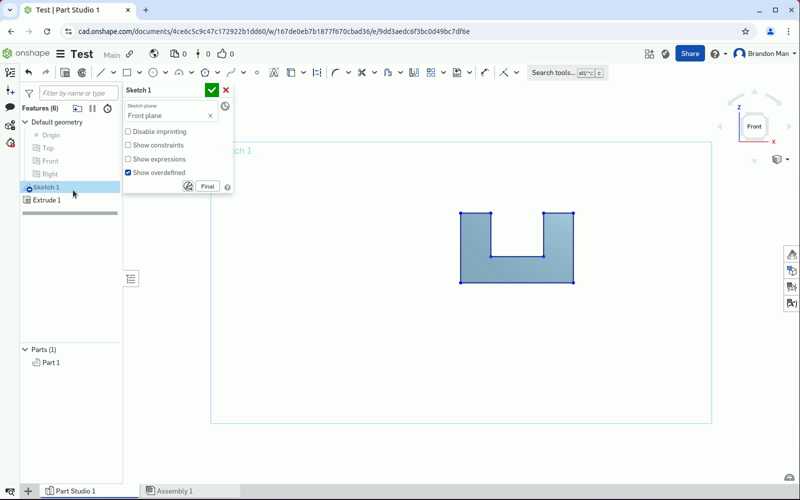
mouse_move(229, 92)
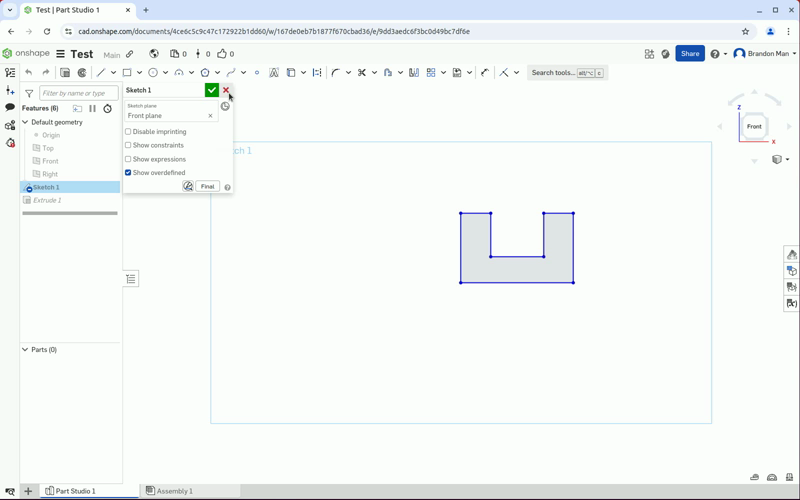
click(229, 92)
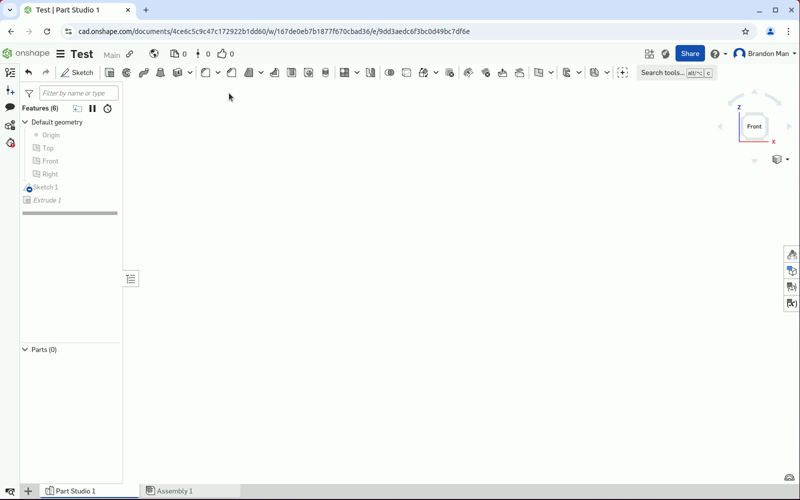
mouse_move(73, 352)
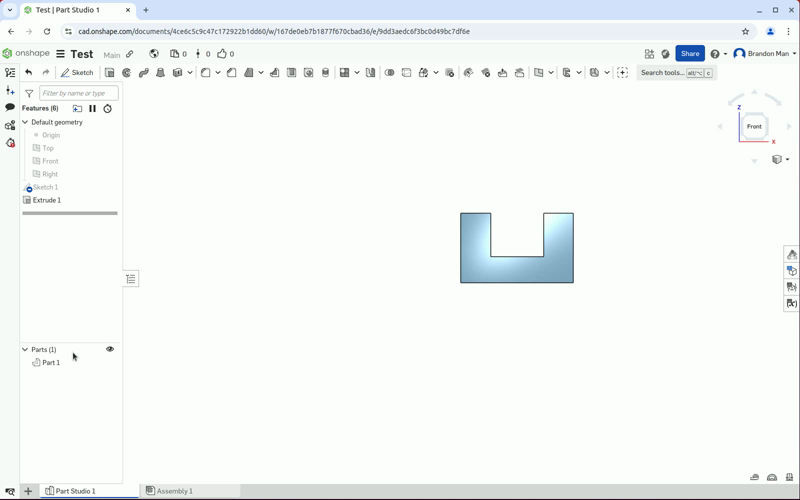
key(y)
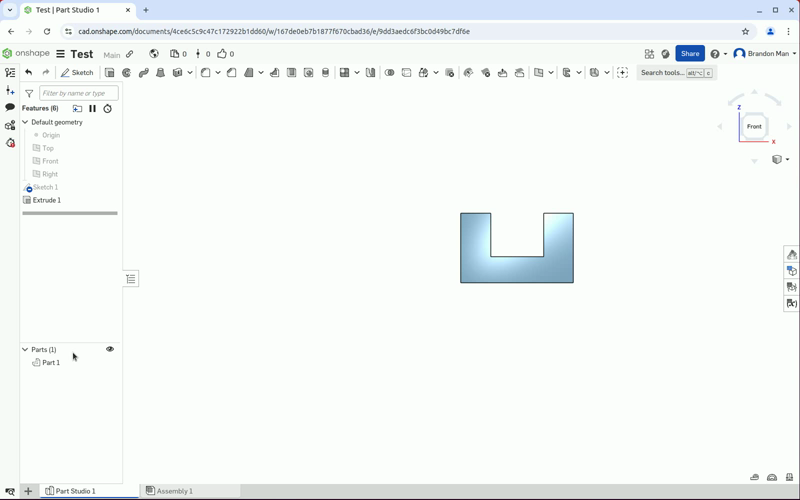
key(shift+p)
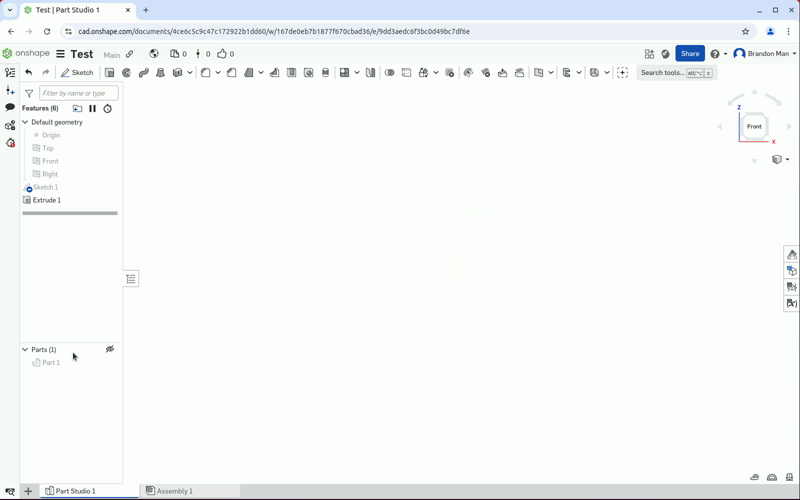
key(space)
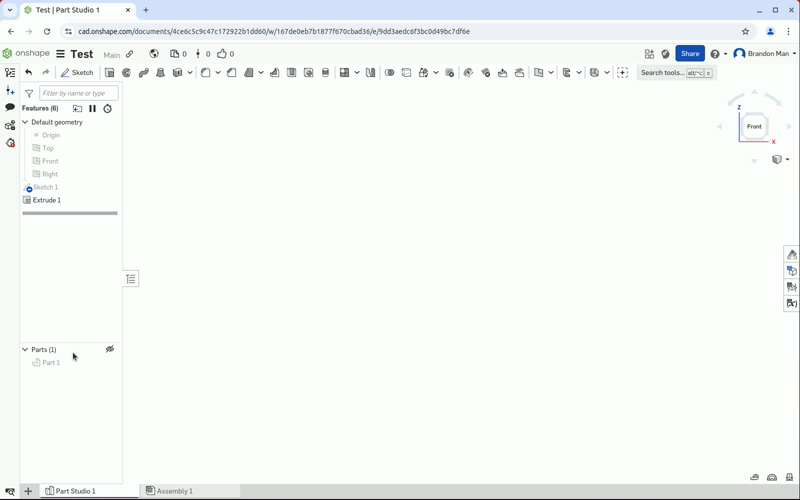
key_down(shift)
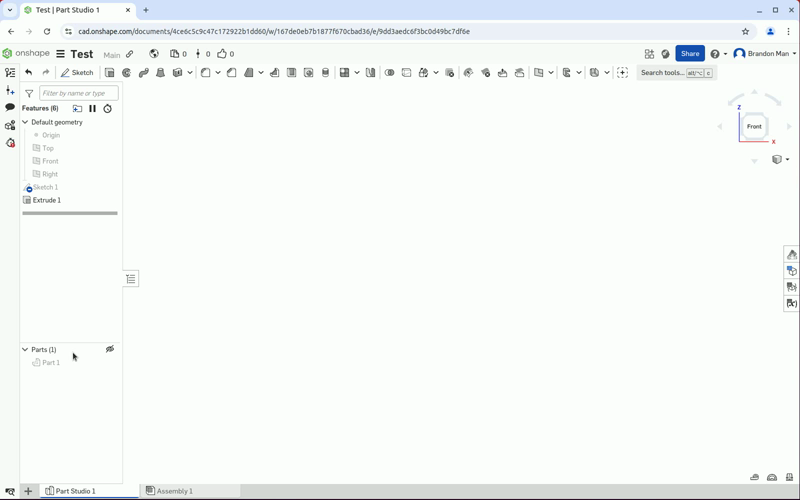
key(down)
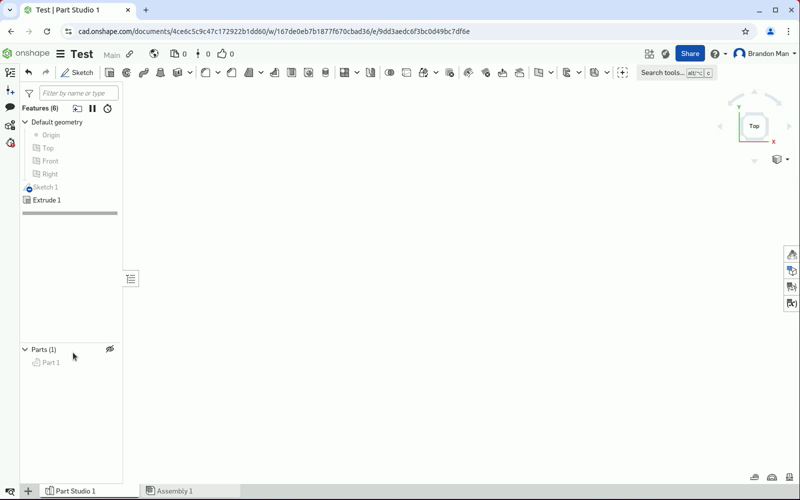
key_up(shift)
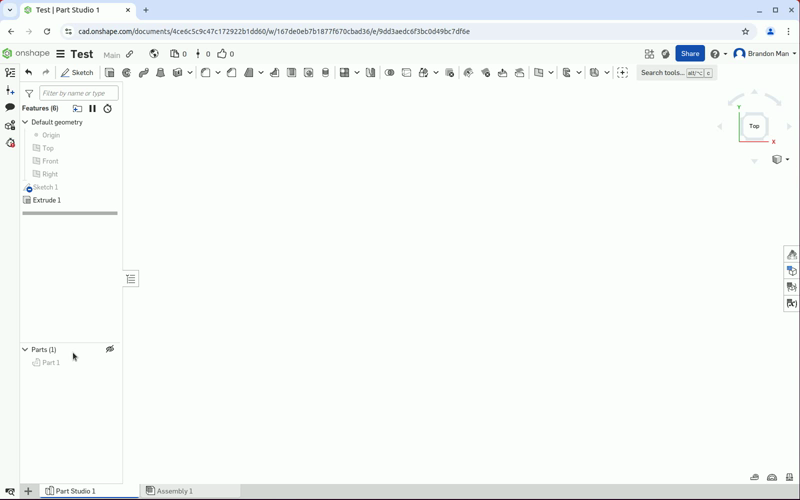
mouse_move(73, 352)
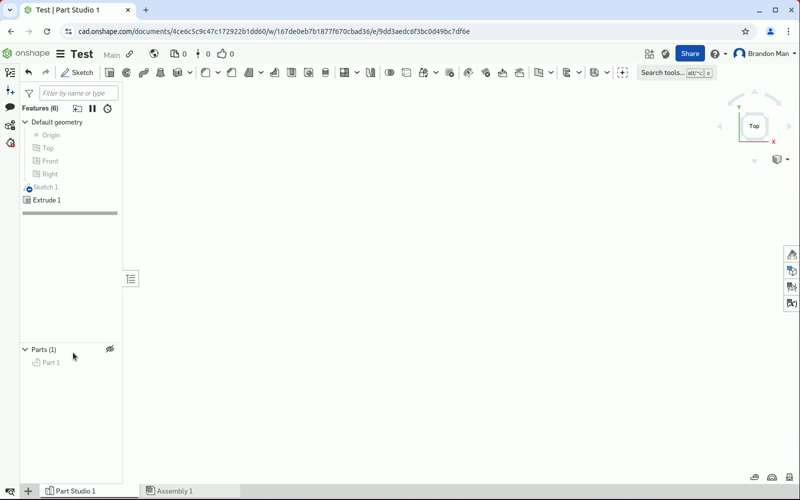
key(shift+y)
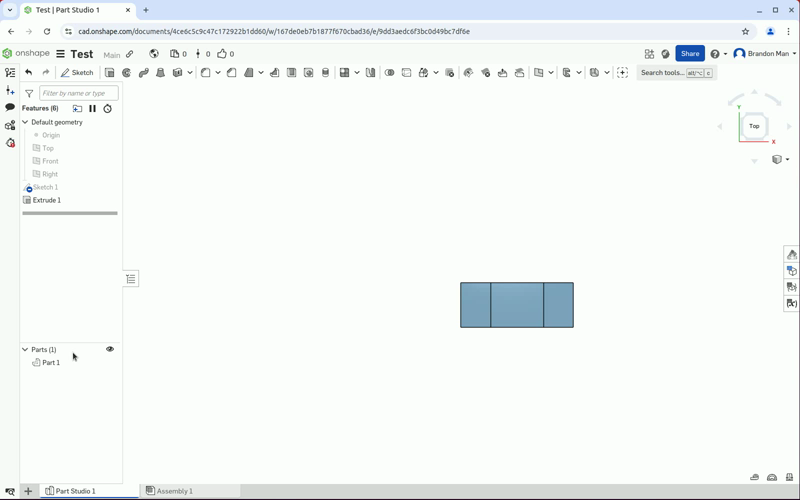
mouse_move(541, 75)
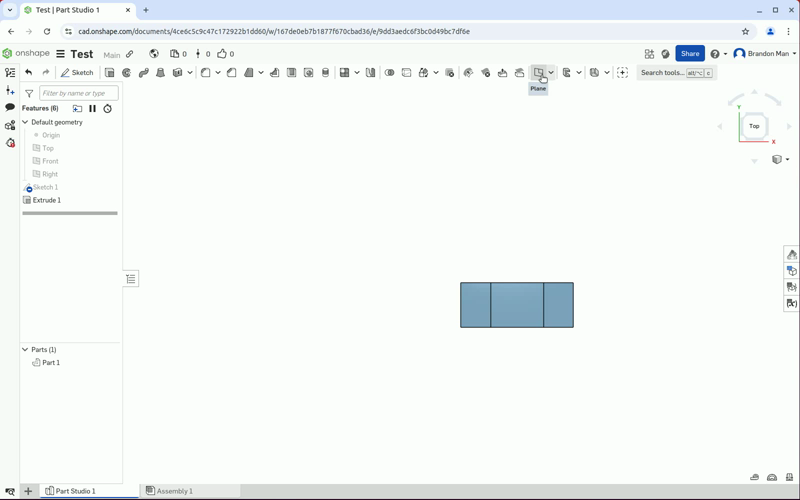
click(541, 75)
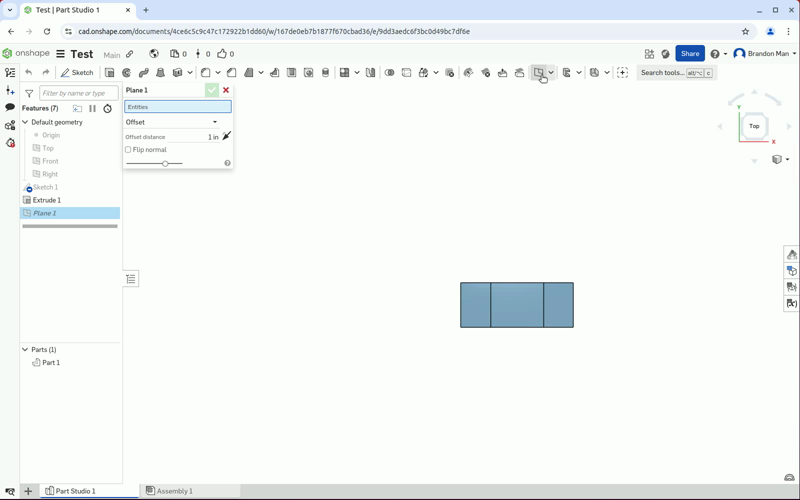
mouse_move(73, 150)
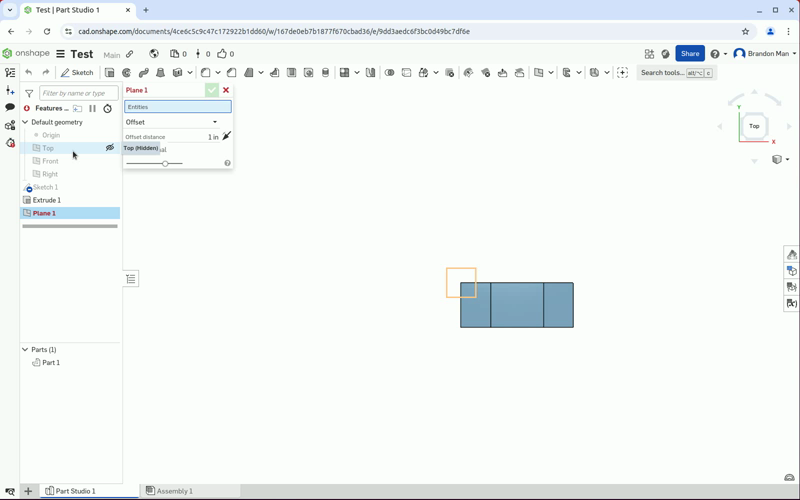
click(73, 150)
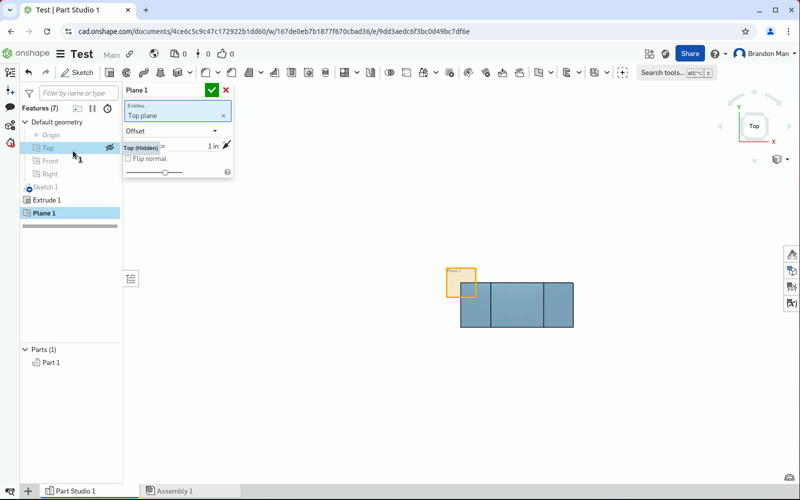
key(tab, 2)
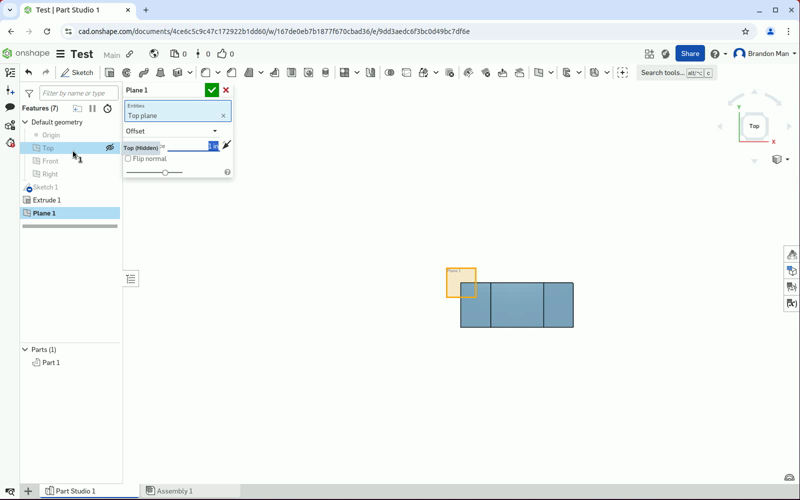
text(14.204)
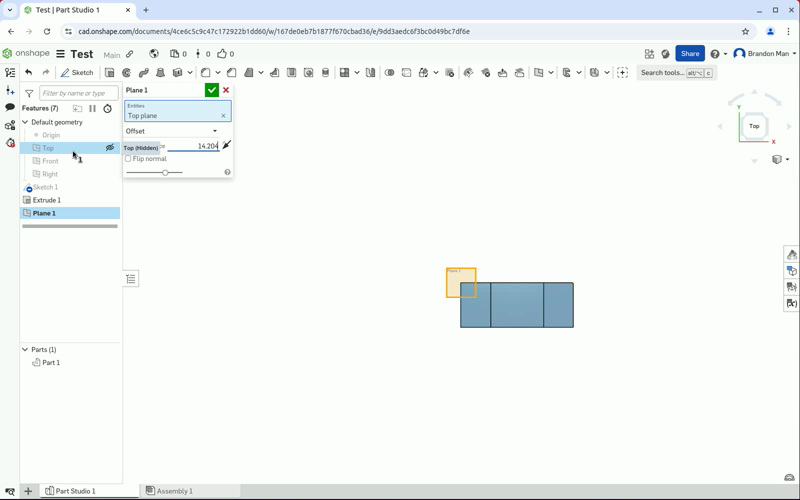
key(enter, 2)
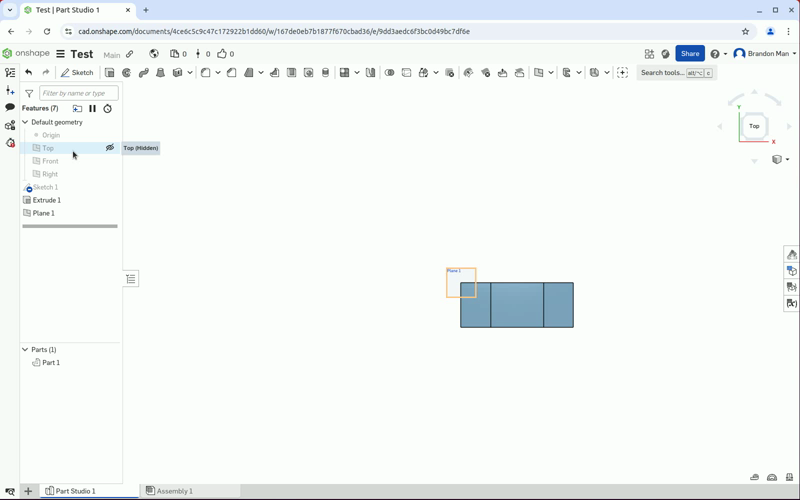
key(shift+s)
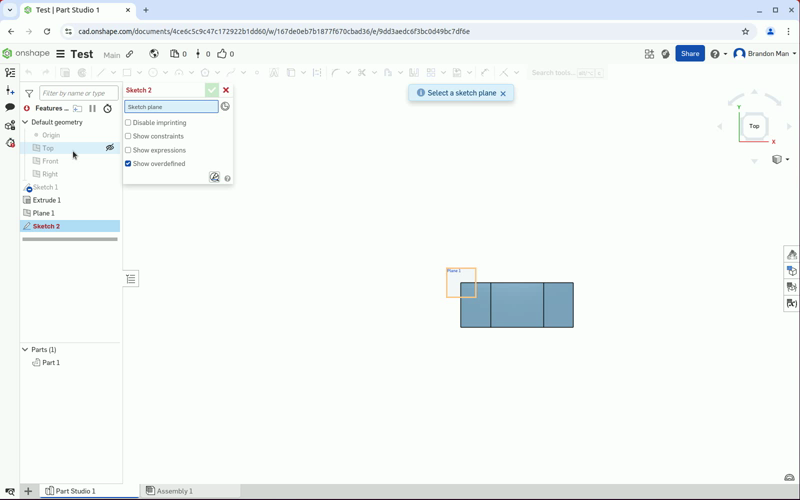
mouse_move(73, 215)
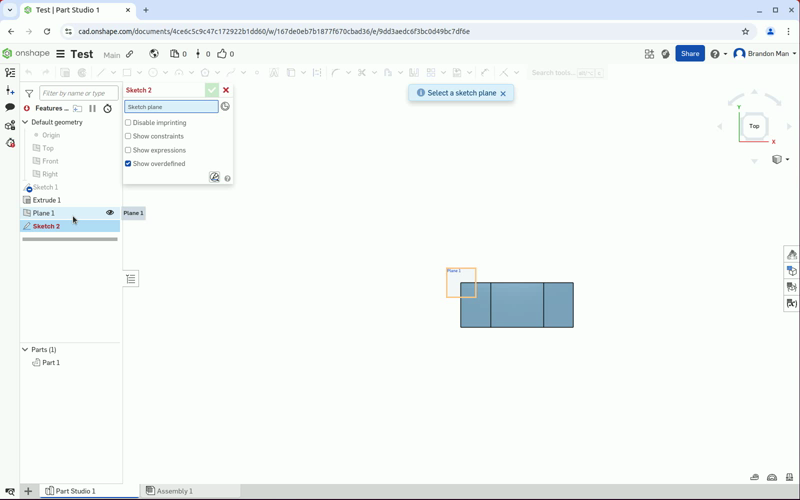
click(73, 215)
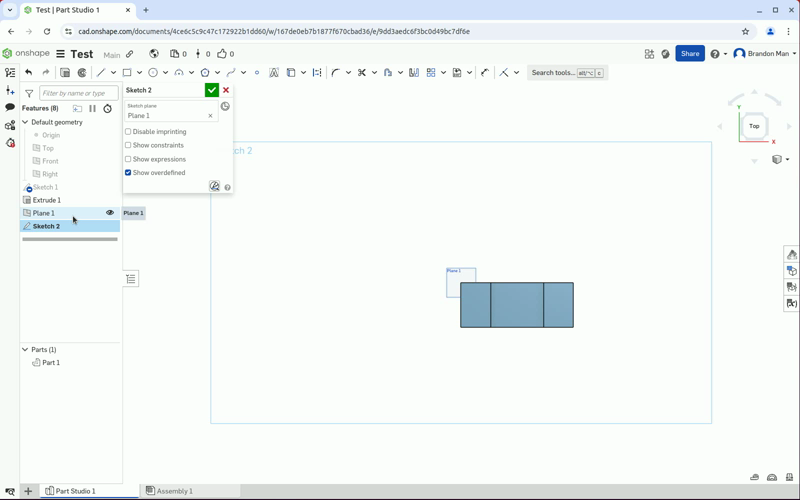
mouse_move(73, 352)
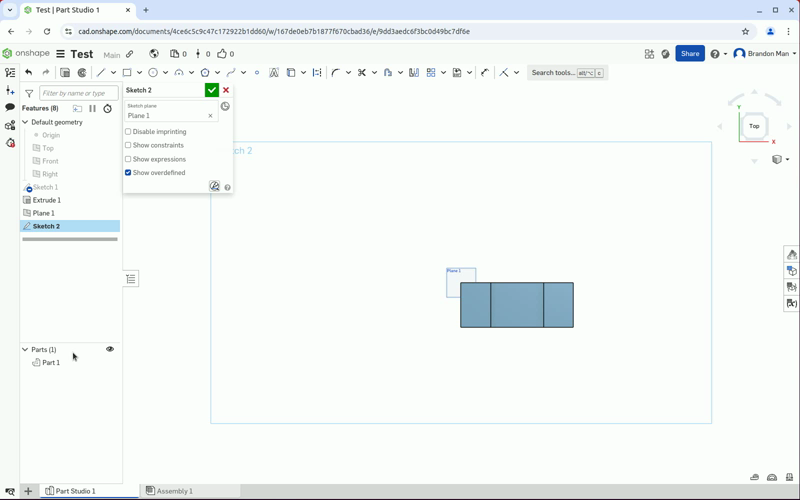
key(y)
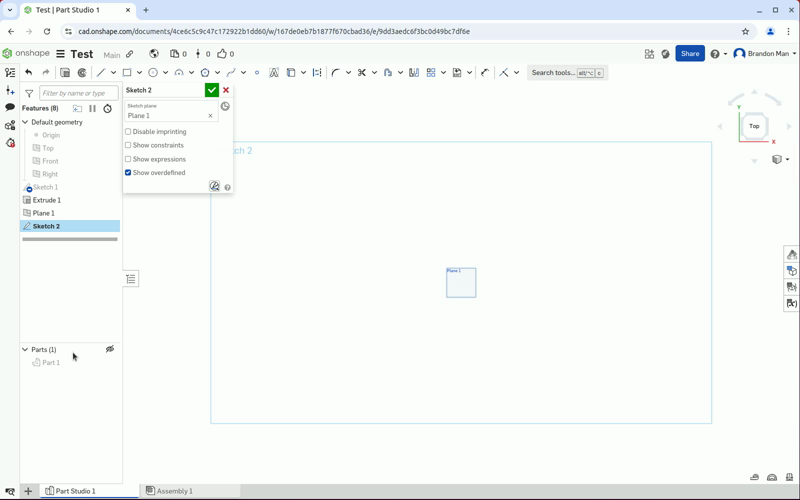
key(l)
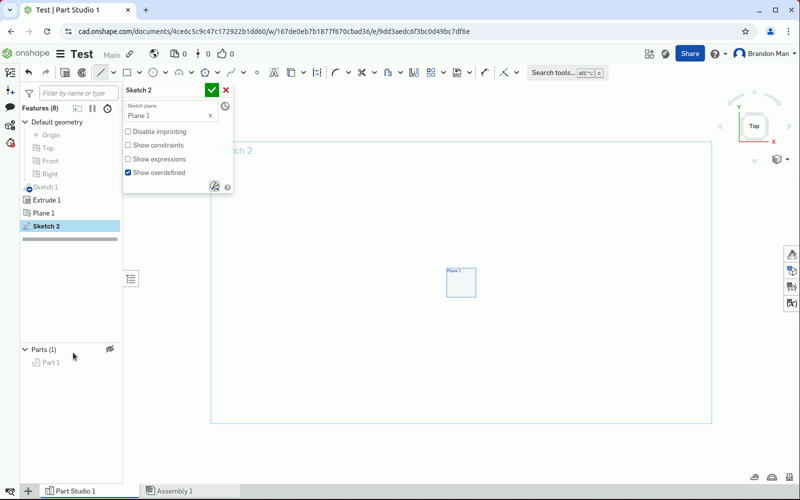
key_down(shift)
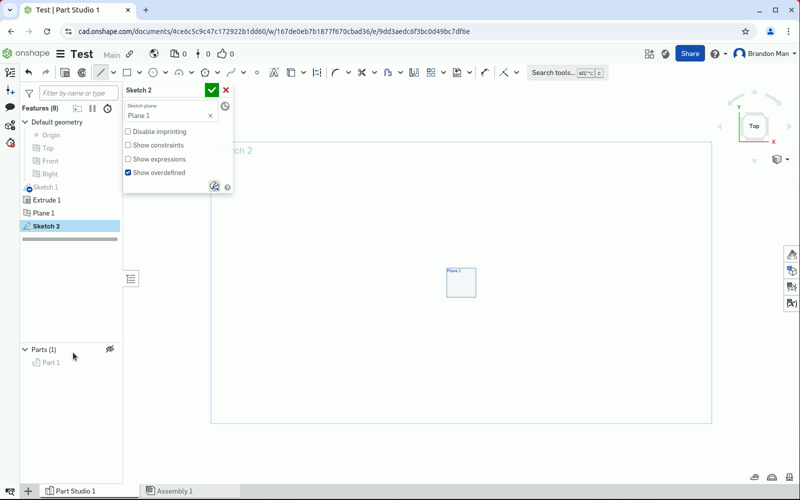
mouse_move(543, 311)
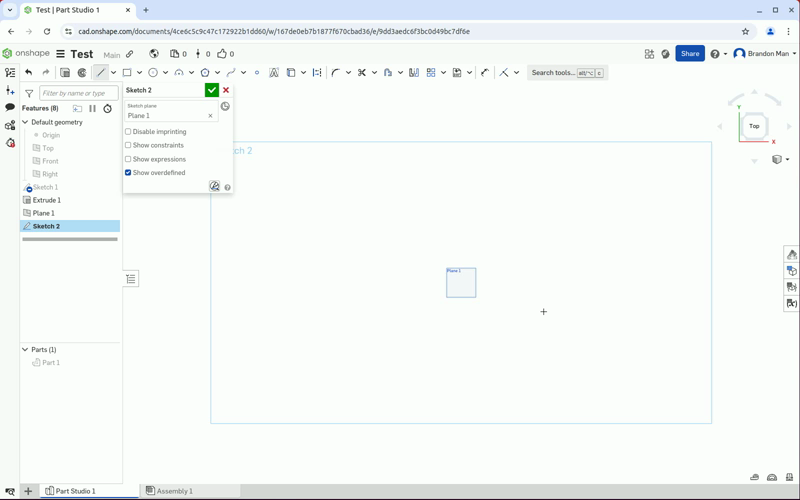
click(543, 311)
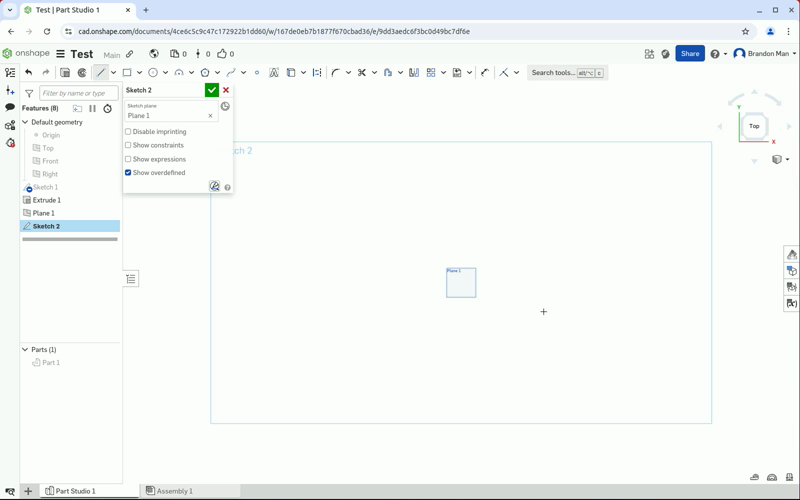
key_up(shift)
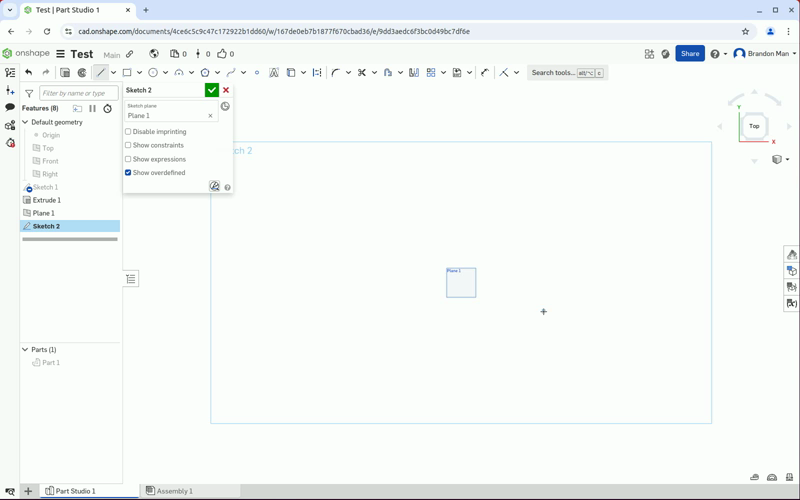
key_down(shift)
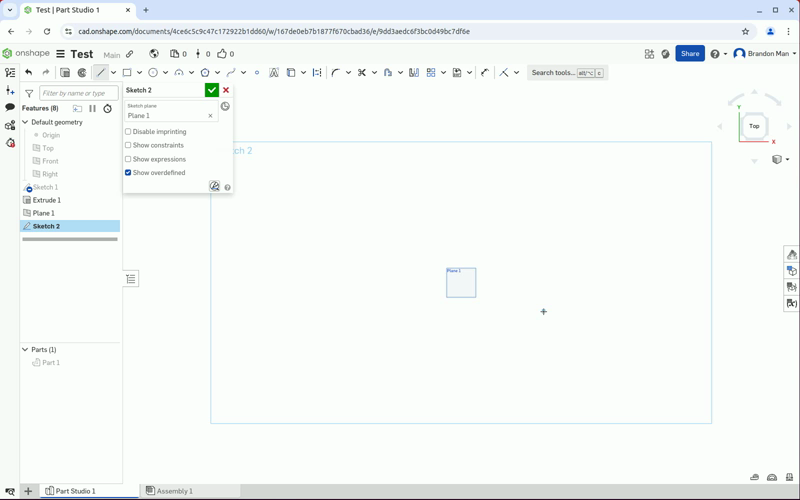
mouse_move(573, 311)
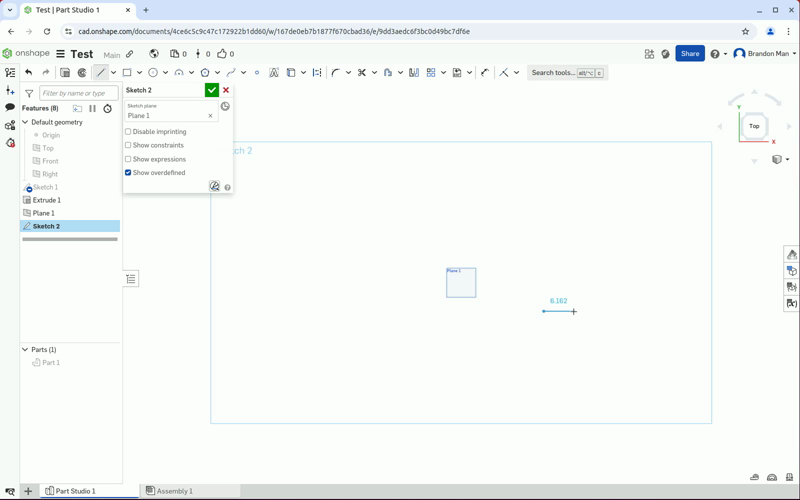
mouse_move(574, 311)
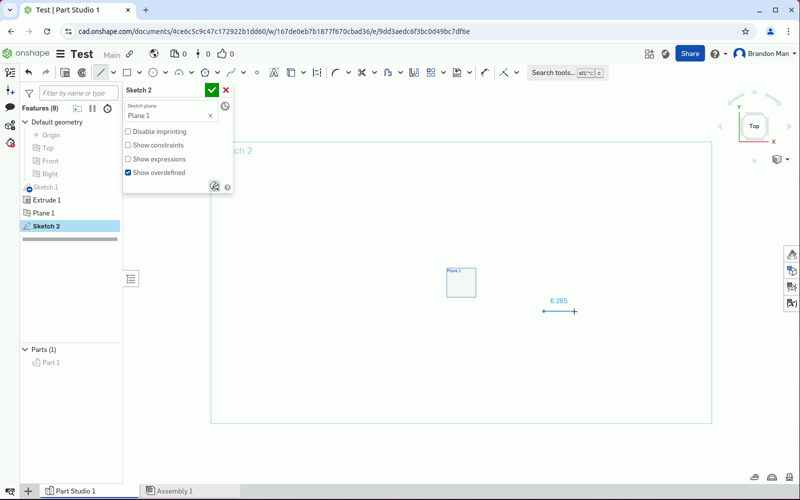
click(574, 311)
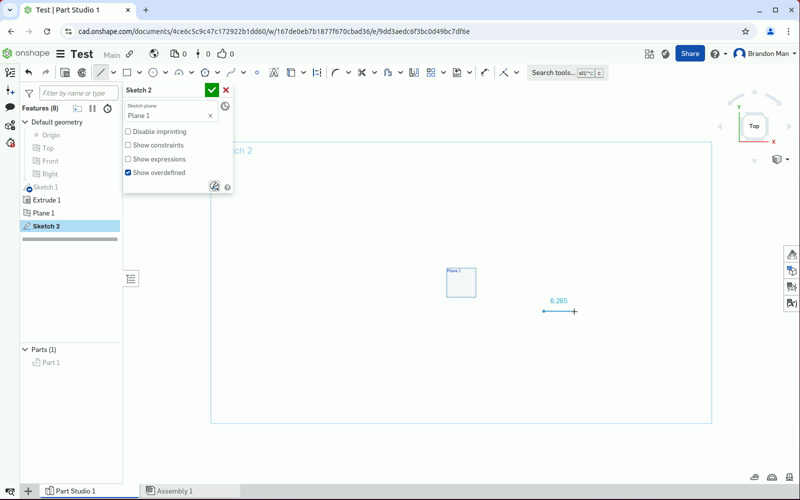
key_up(shift)
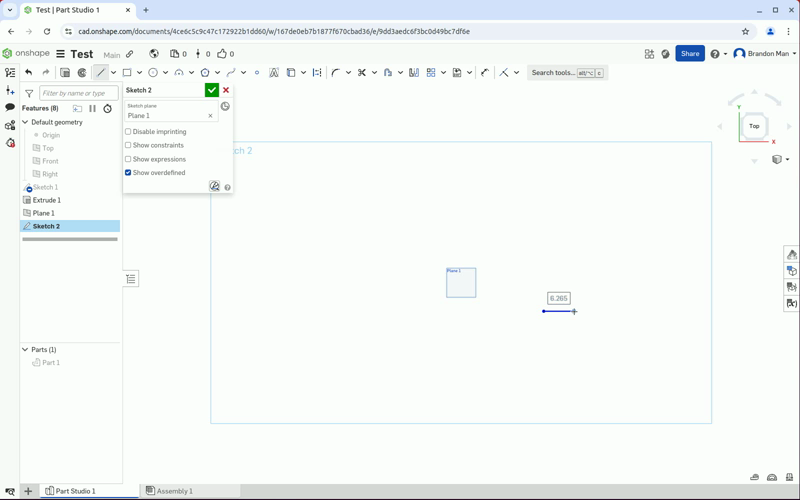
key_down(shift)
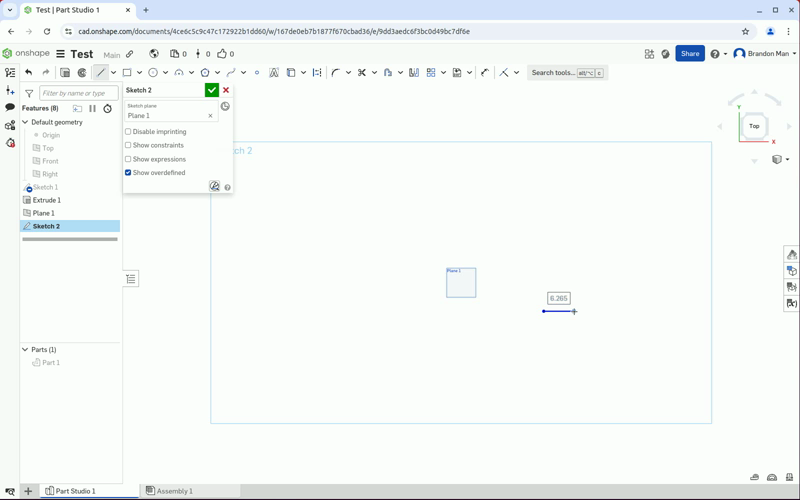
mouse_move(589, 311)
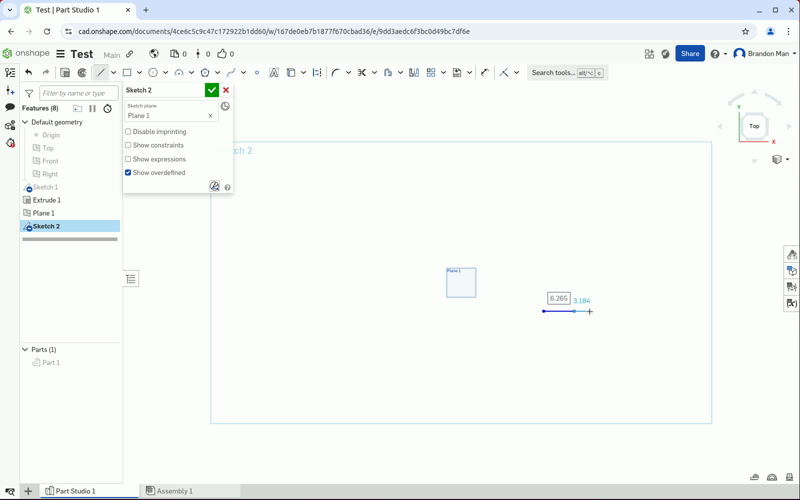
mouse_move(574, 292)
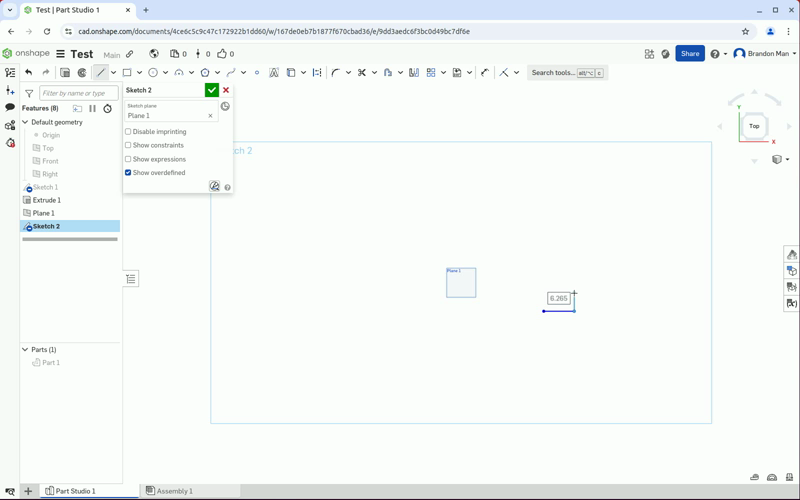
click(574, 292)
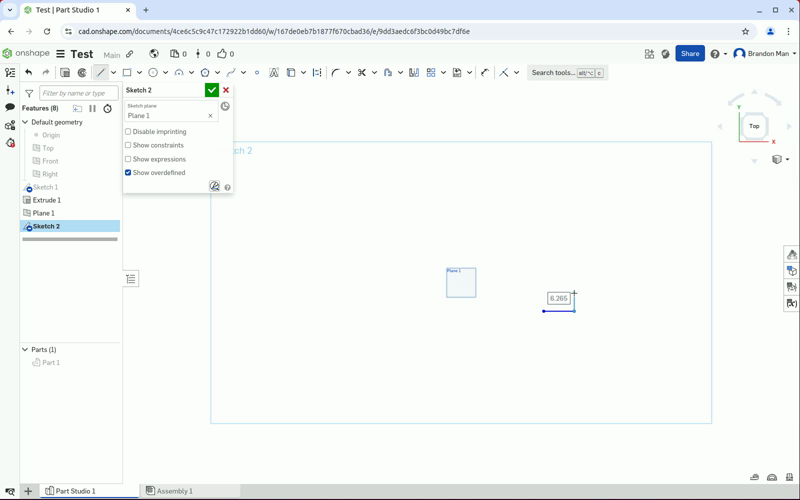
key_up(shift)
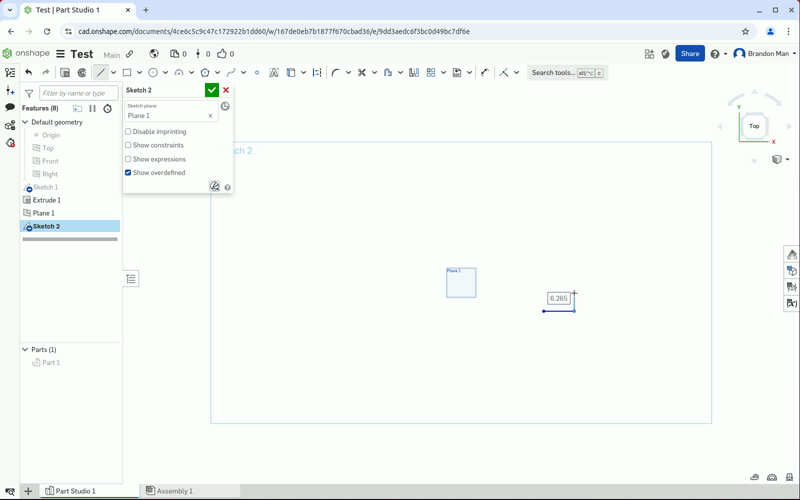
key_down(shift)
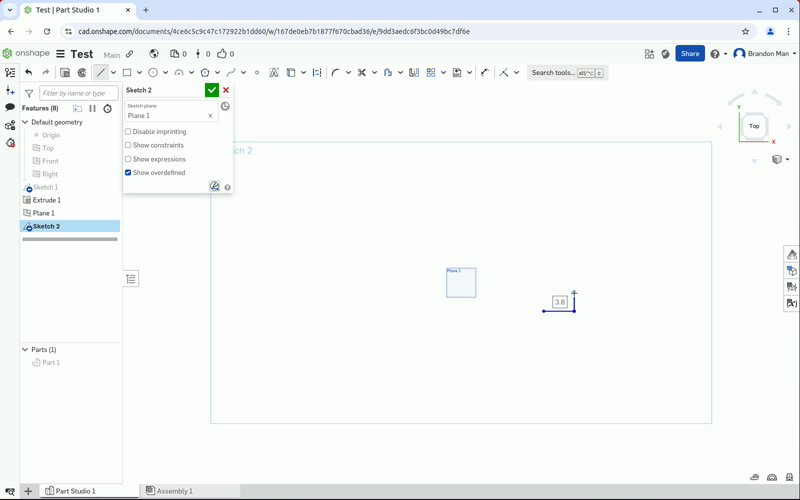
mouse_move(589, 292)
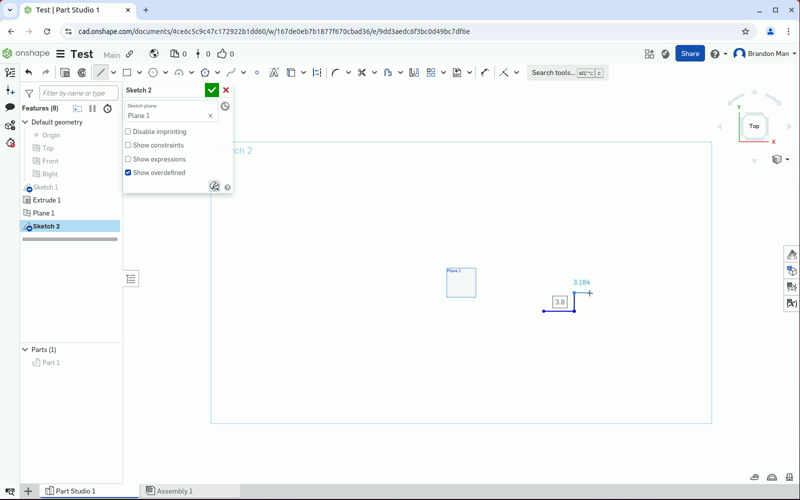
mouse_move(543, 292)
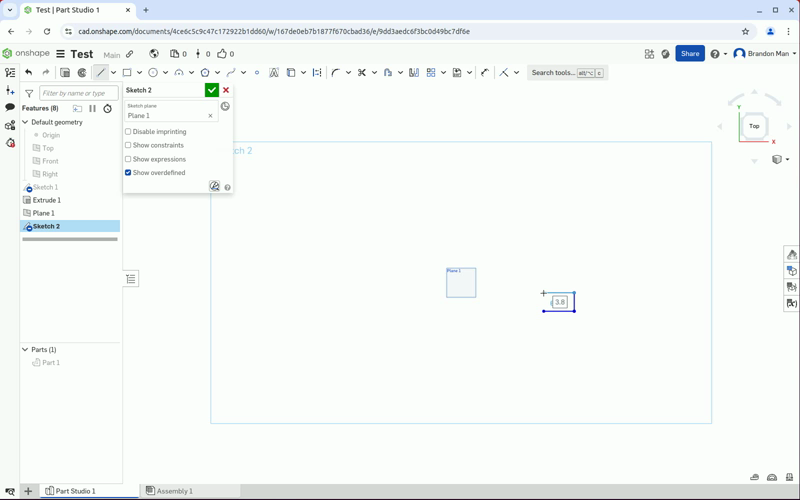
click(543, 292)
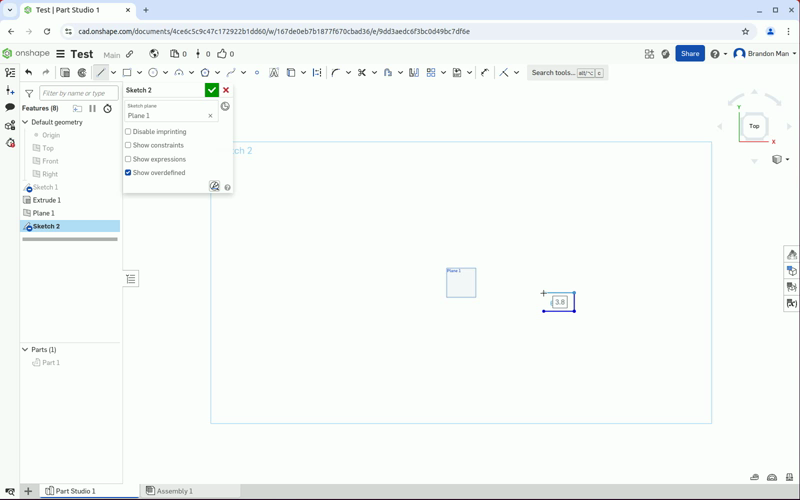
key_up(shift)
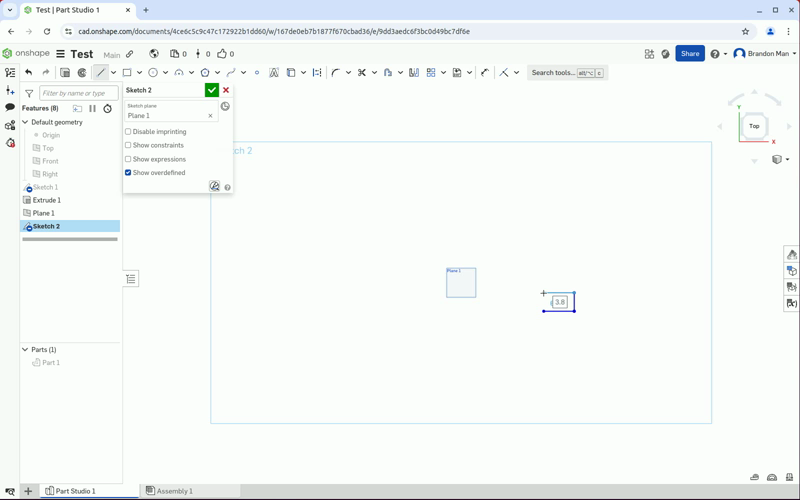
mouse_move(573, 292)
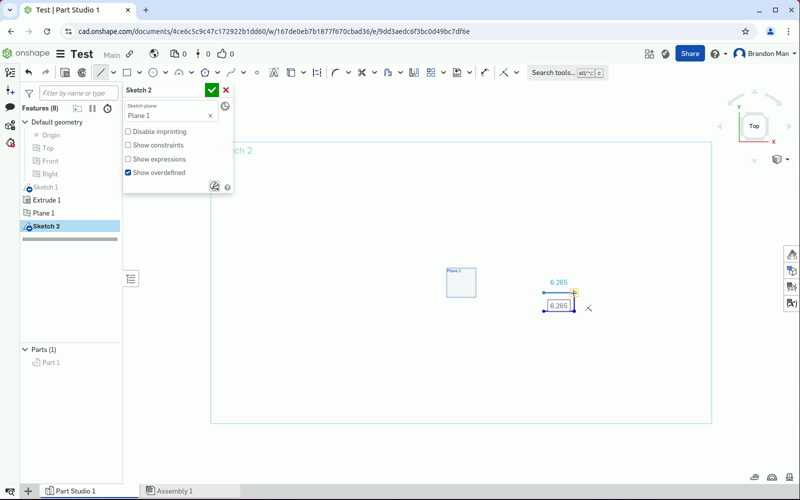
key_down(shift)
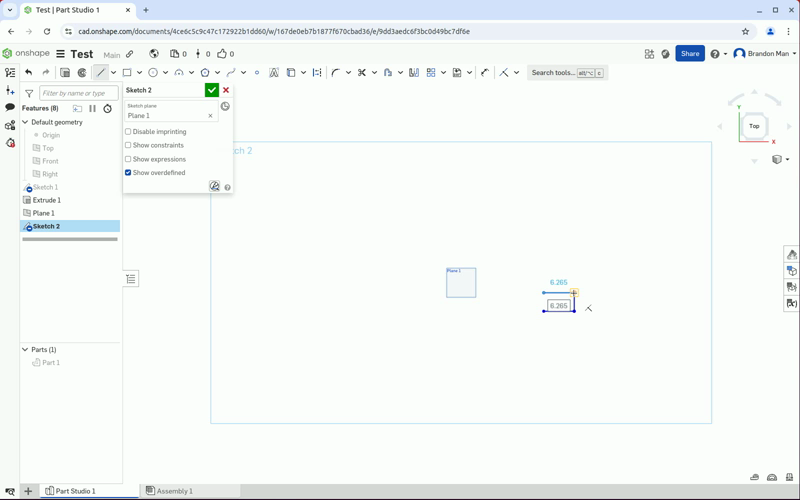
mouse_move(543, 311)
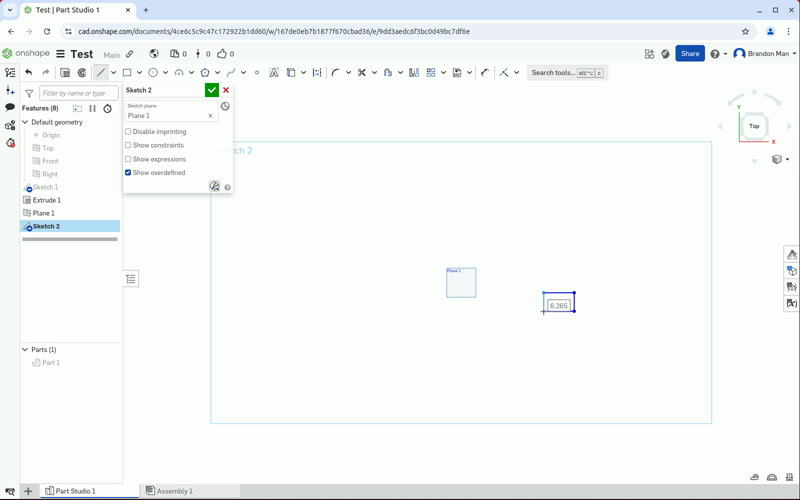
key_up(shift)
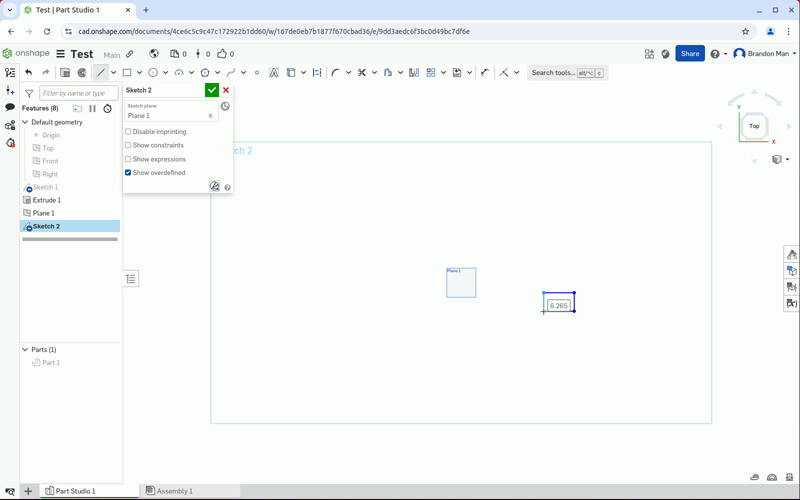
click(543, 311)
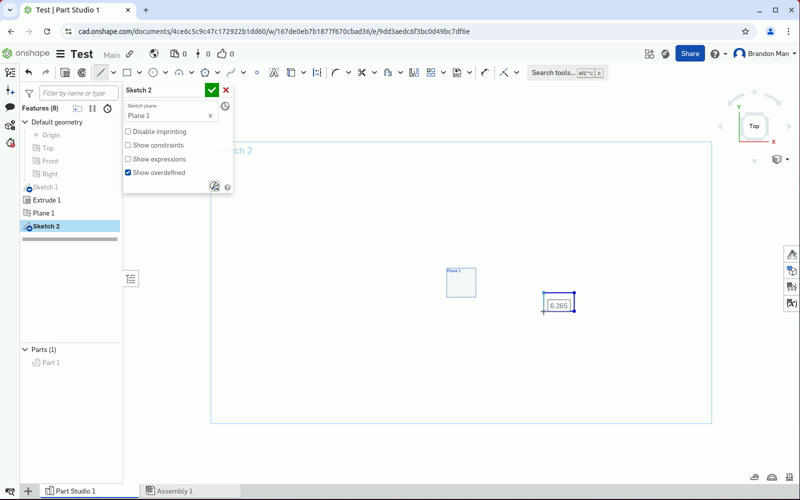
key(esc)
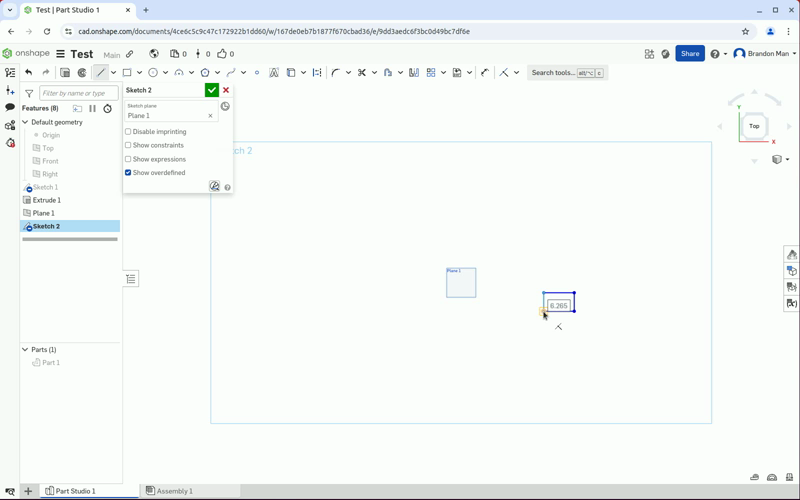
mouse_move(558, 301)
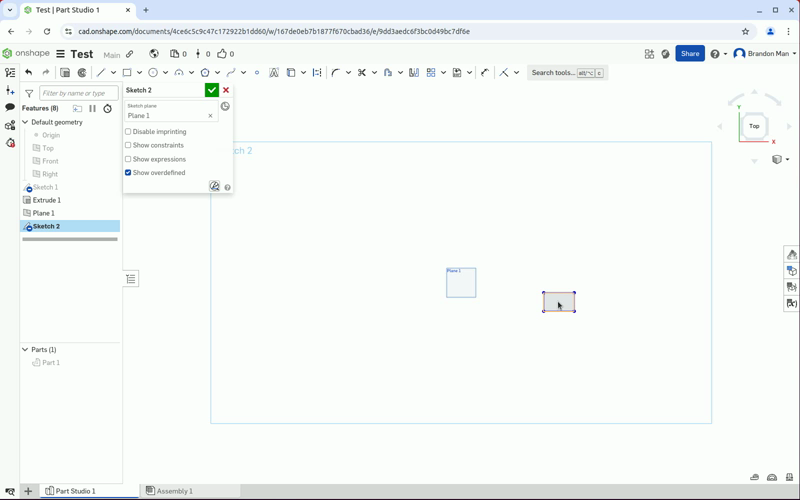
scroll(6)
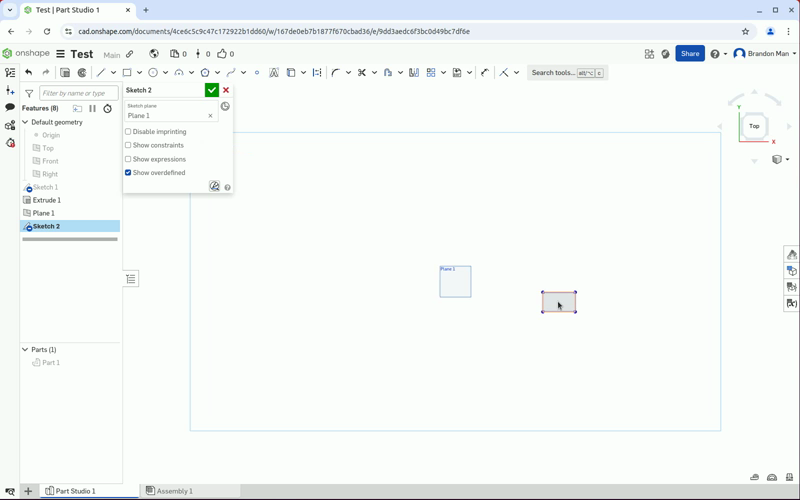
scroll(6)
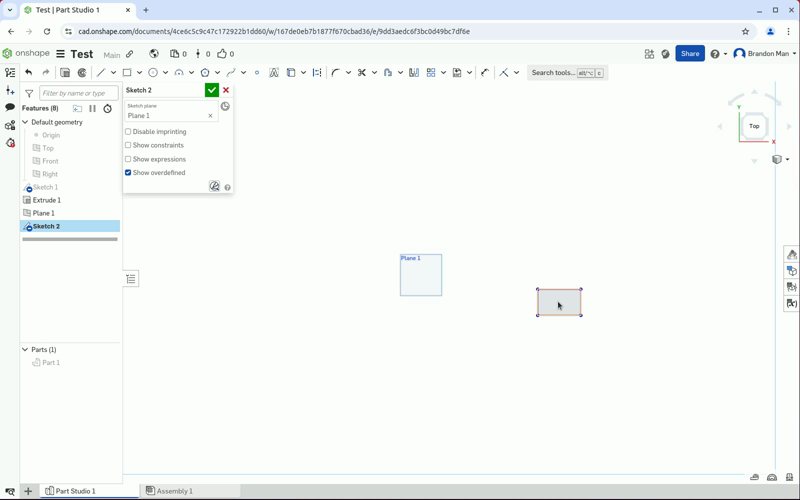
scroll(6)
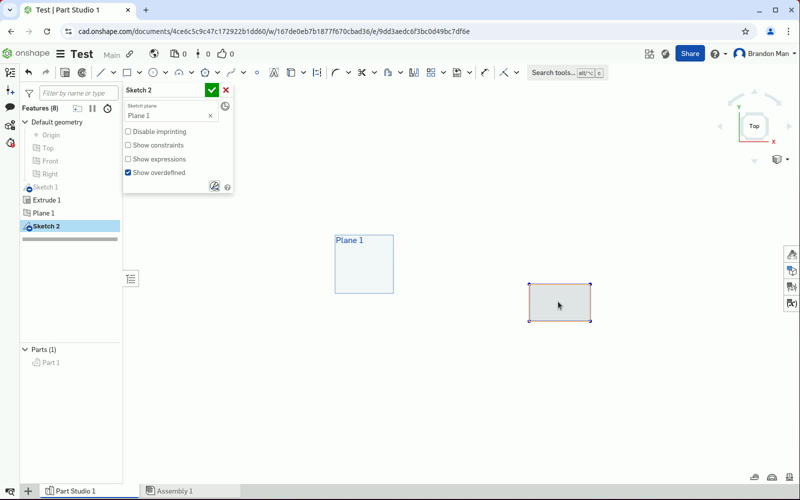
scroll(6)
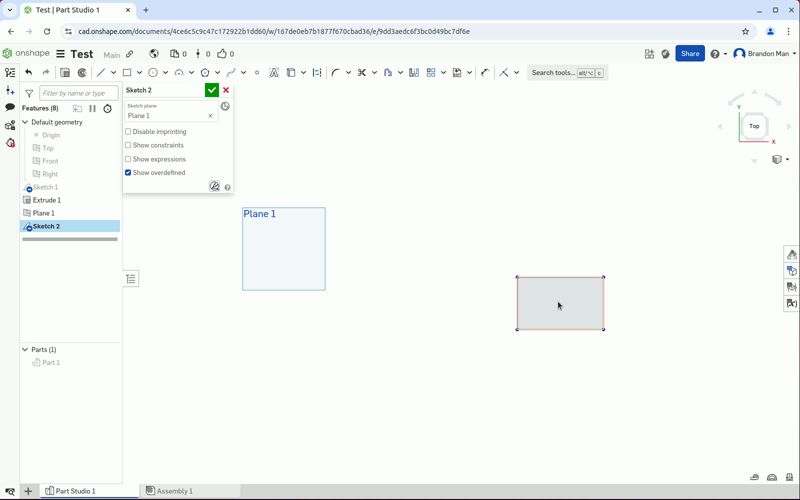
scroll(6)
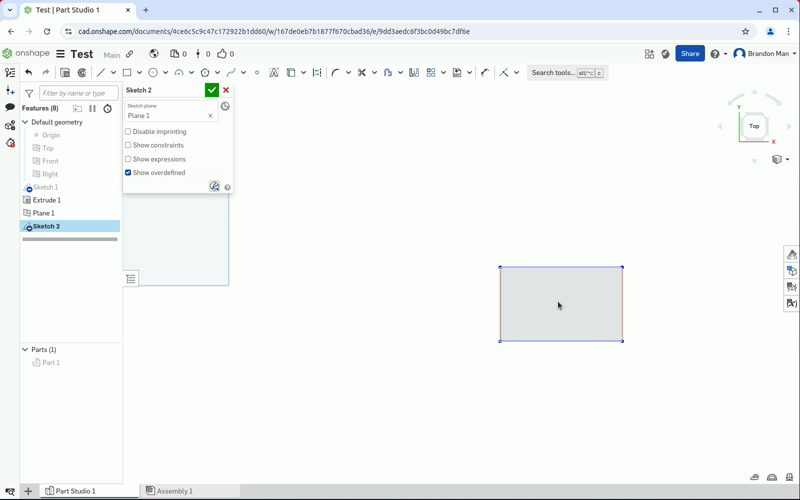
scroll(6)
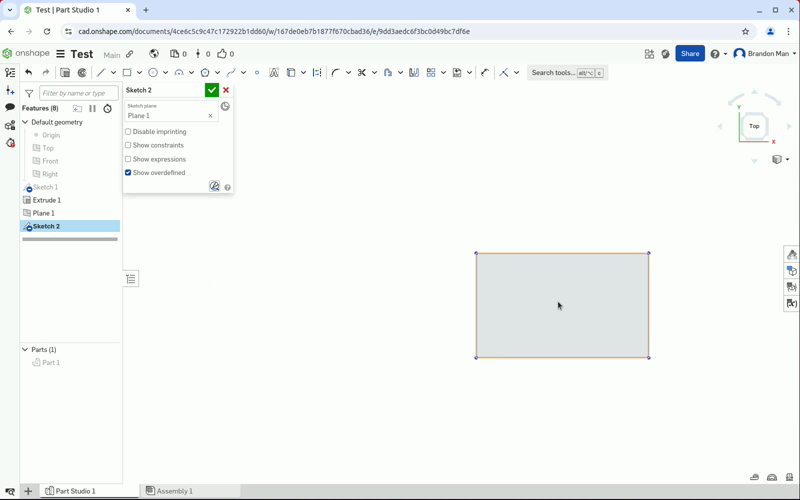
scroll(6)
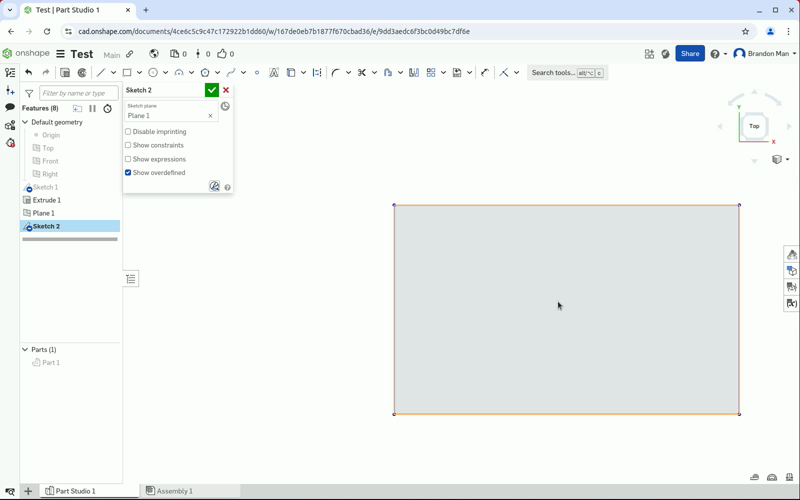
click(558, 301)
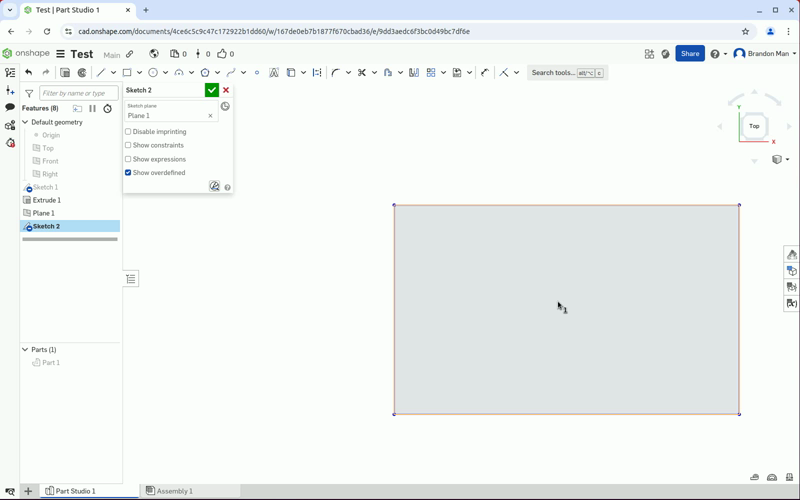
scroll(-6)
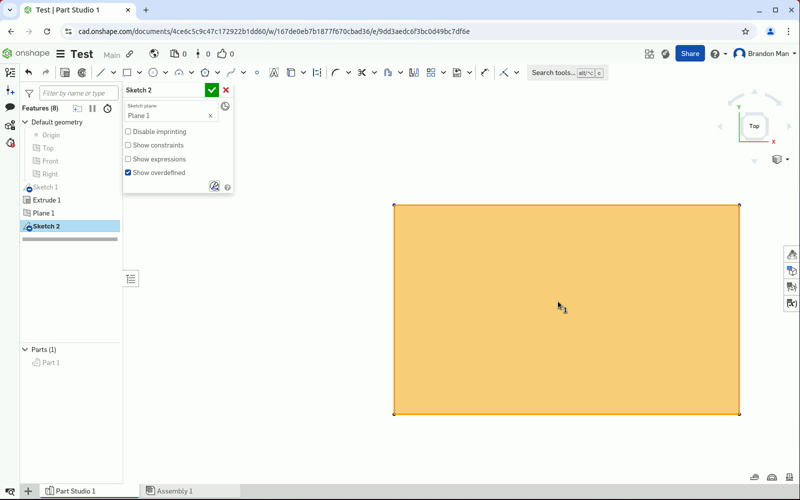
scroll(-6)
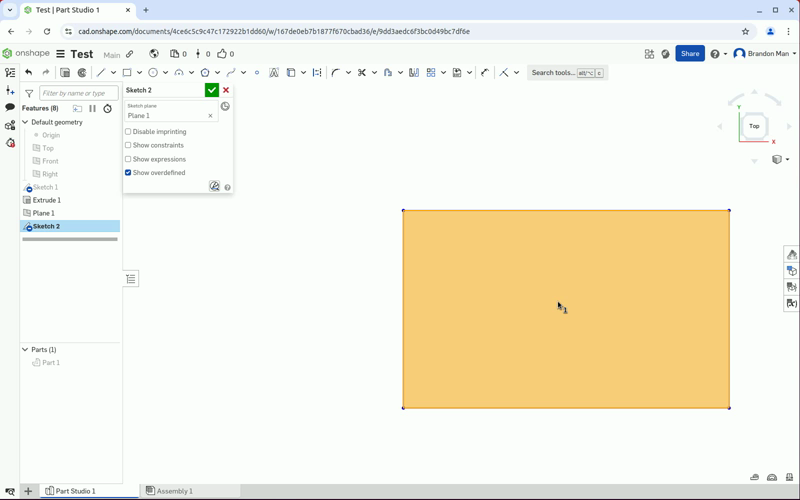
scroll(-6)
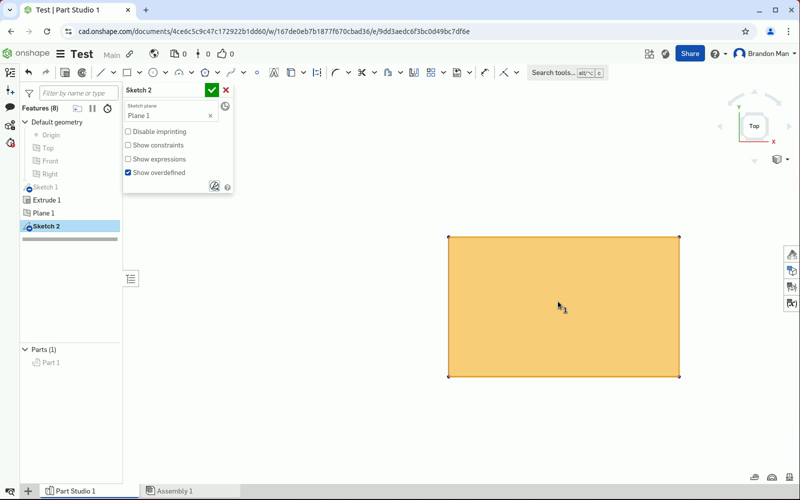
scroll(-6)
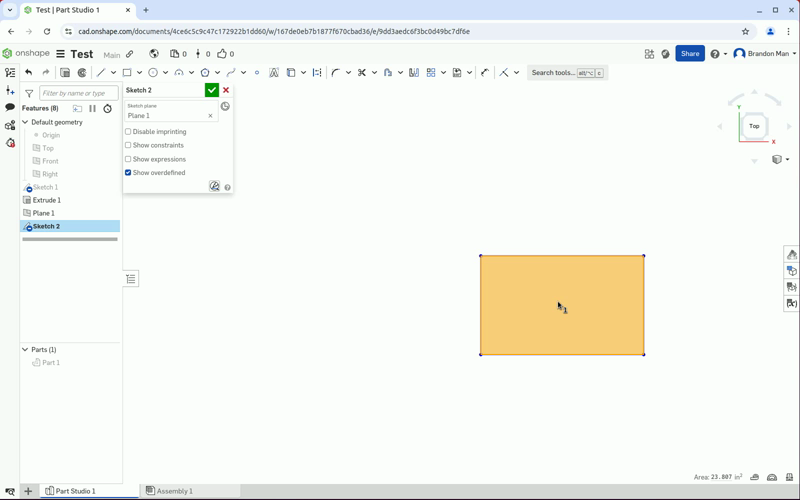
scroll(-6)
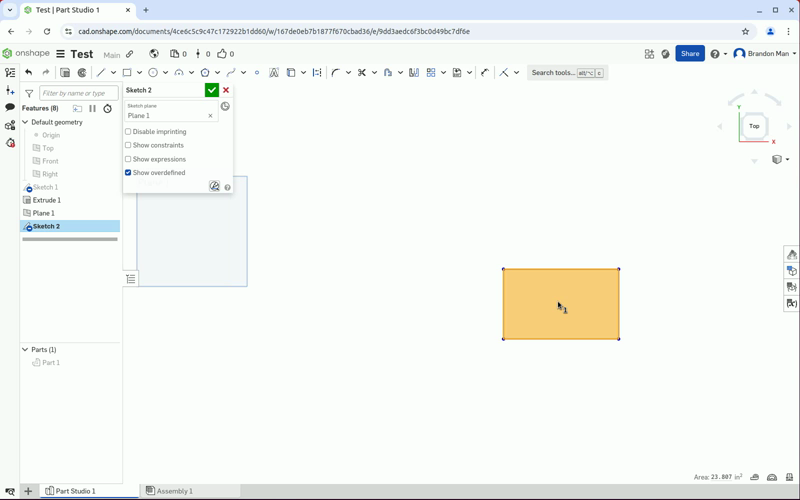
scroll(-6)
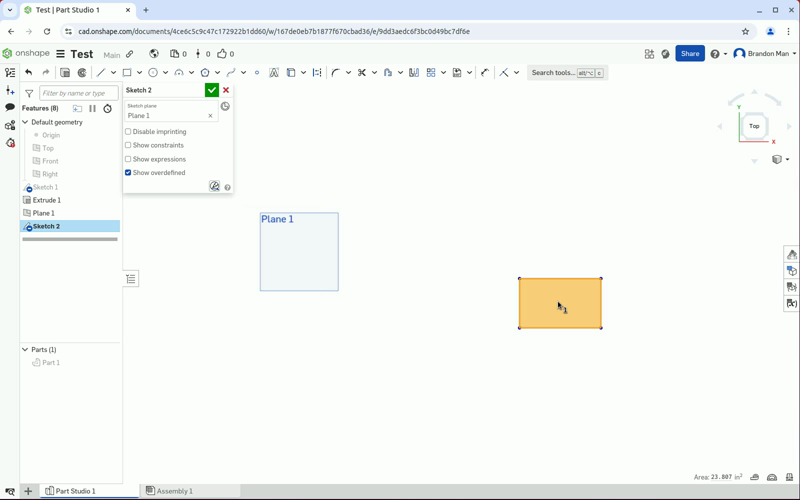
scroll(-6)
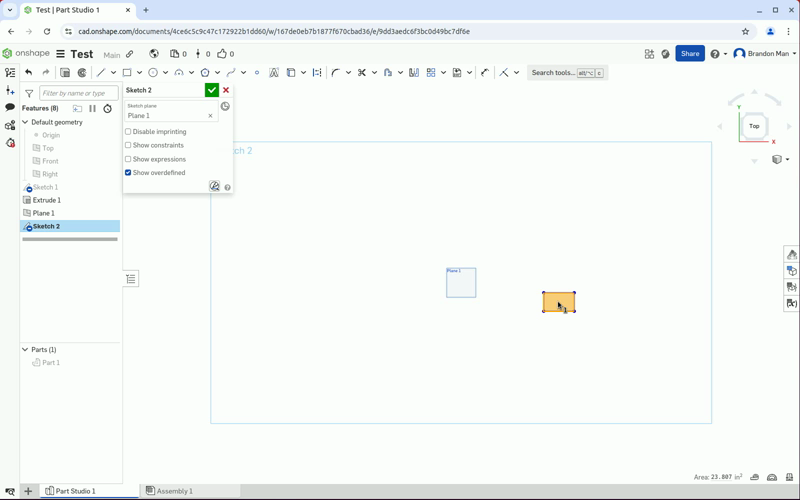
mouse_move(73, 352)
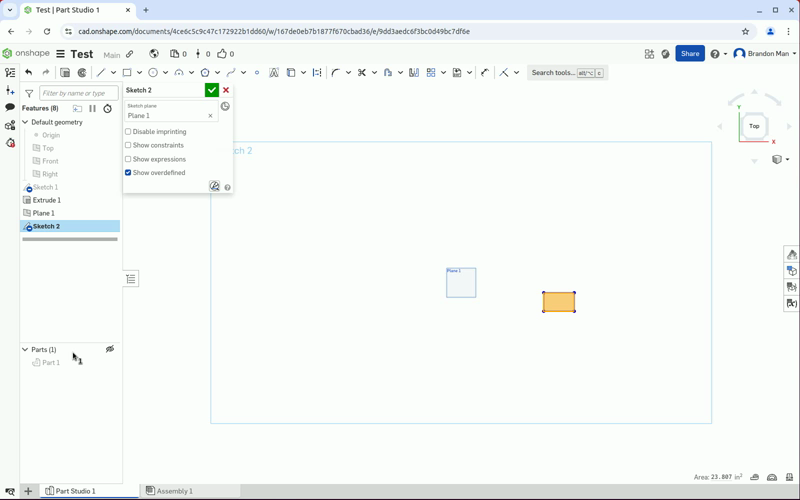
key(shift+y)
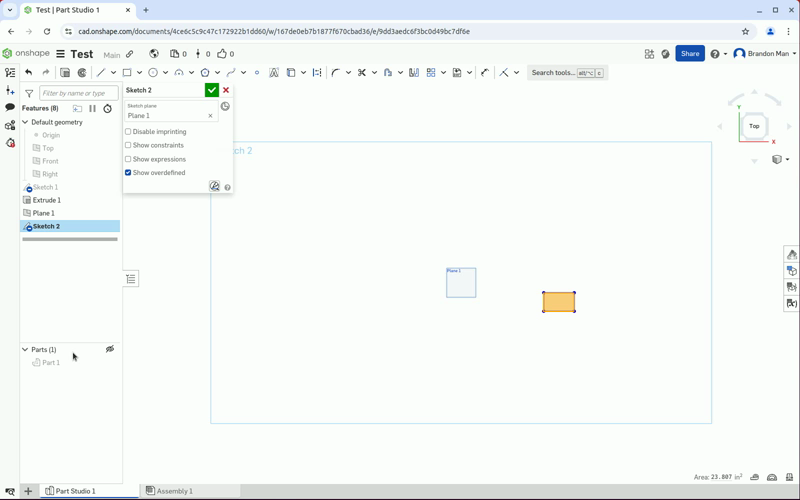
key(shift+e)
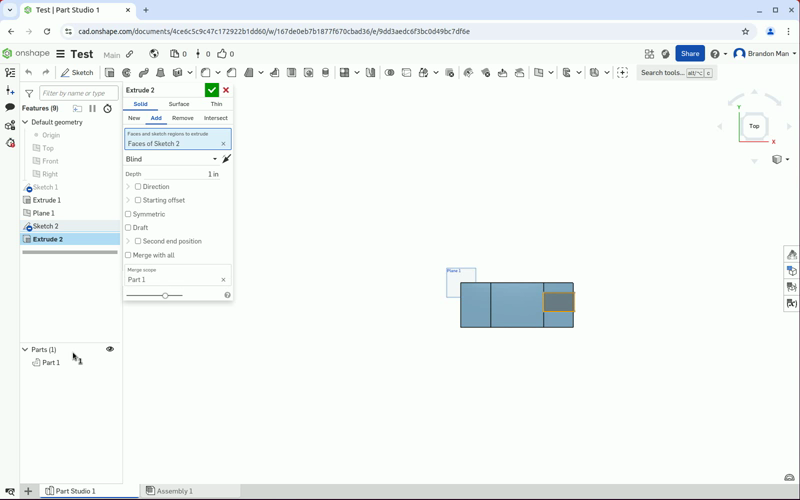
mouse_move(143, 106)
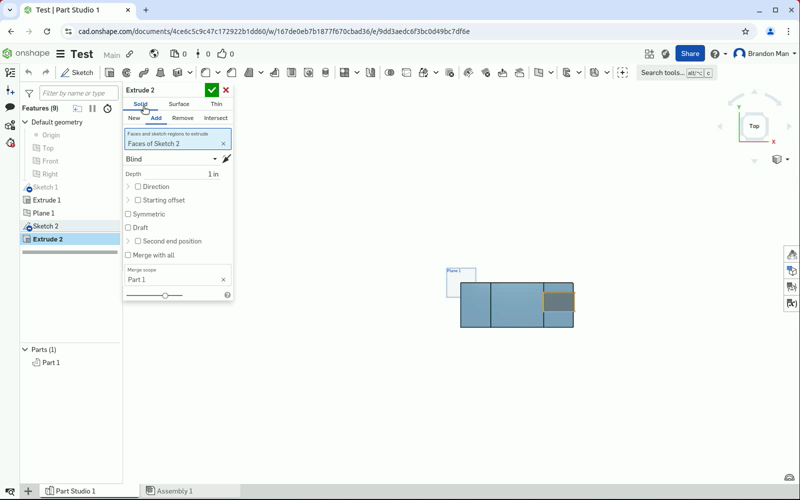
click(143, 106)
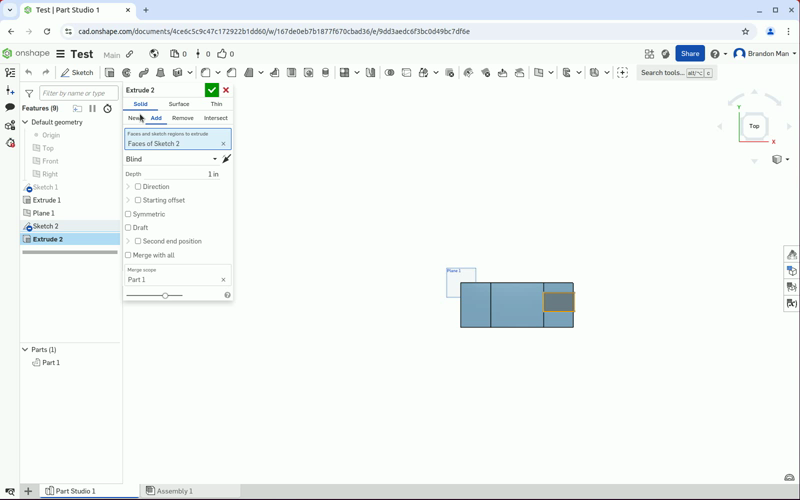
mouse_move(137, 120)
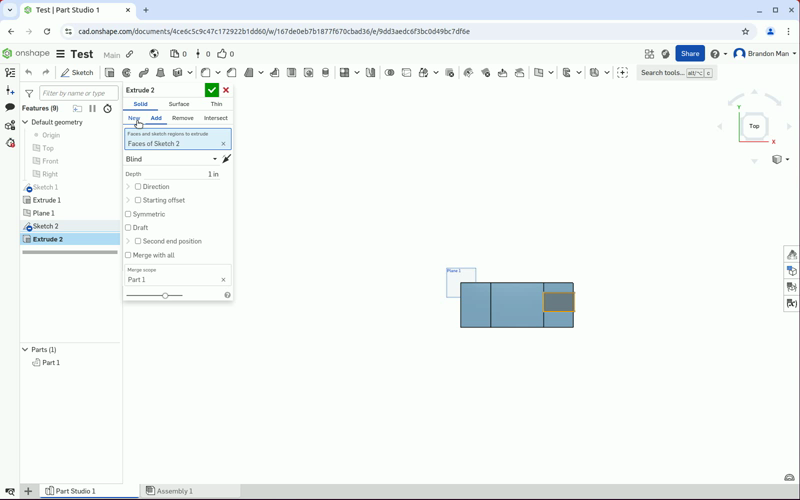
click(137, 120)
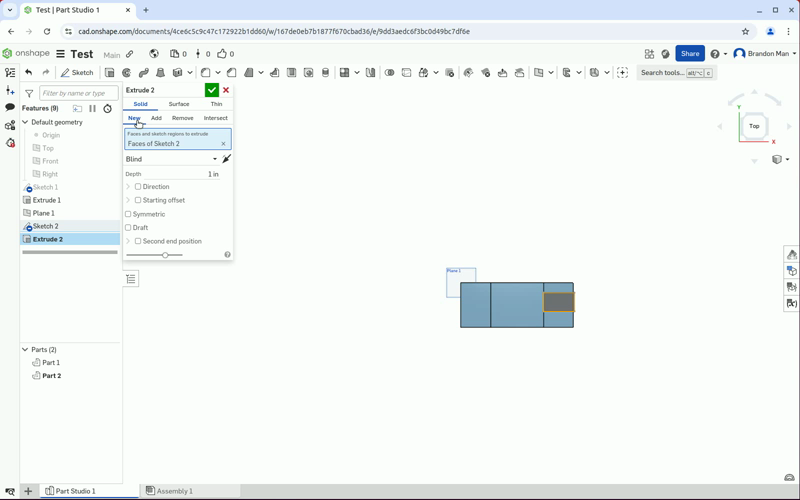
key(tab, 4)
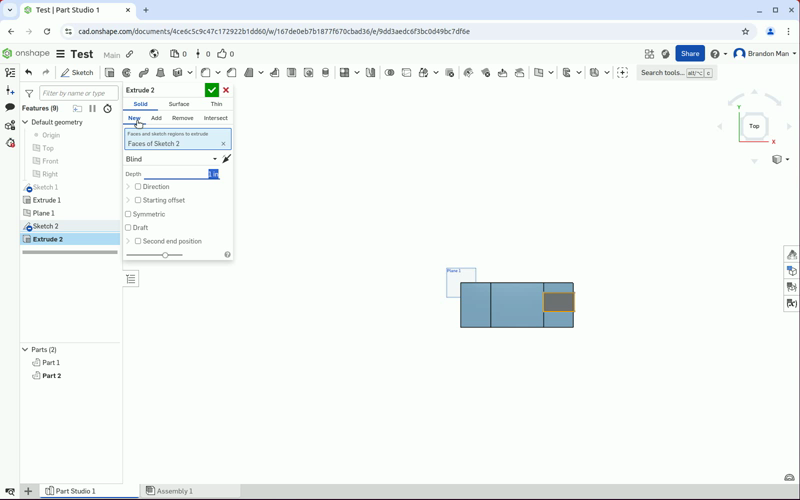
text(-6.499)
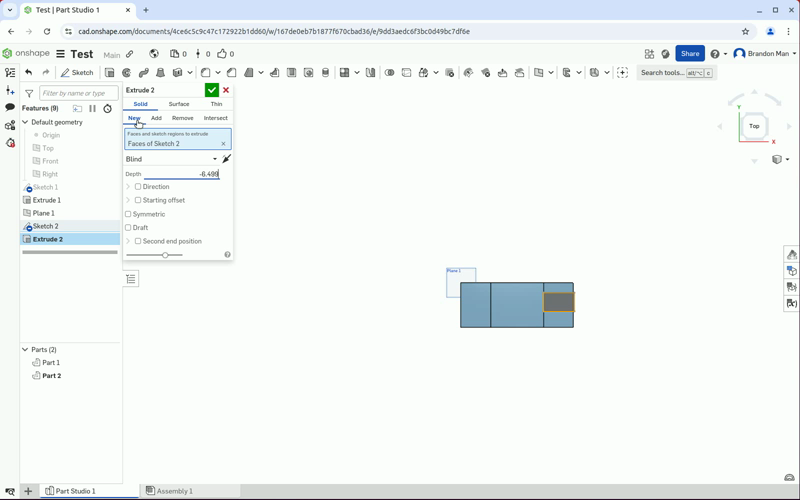
key(enter)
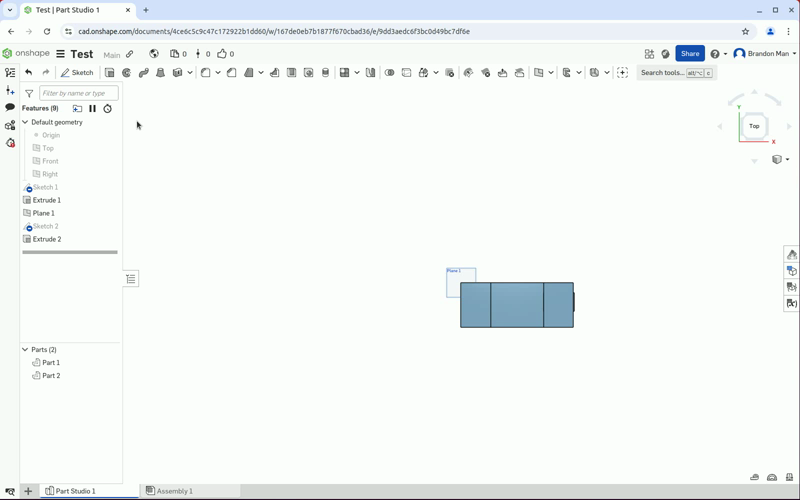
key(shift+h)
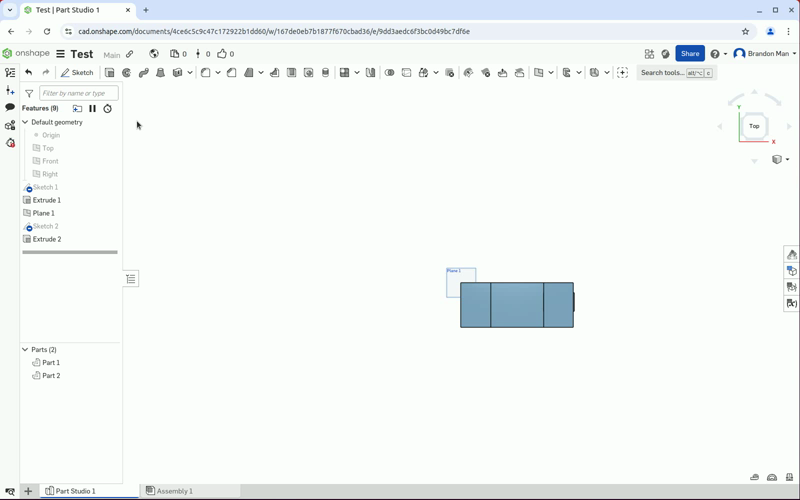
key(shift+h)
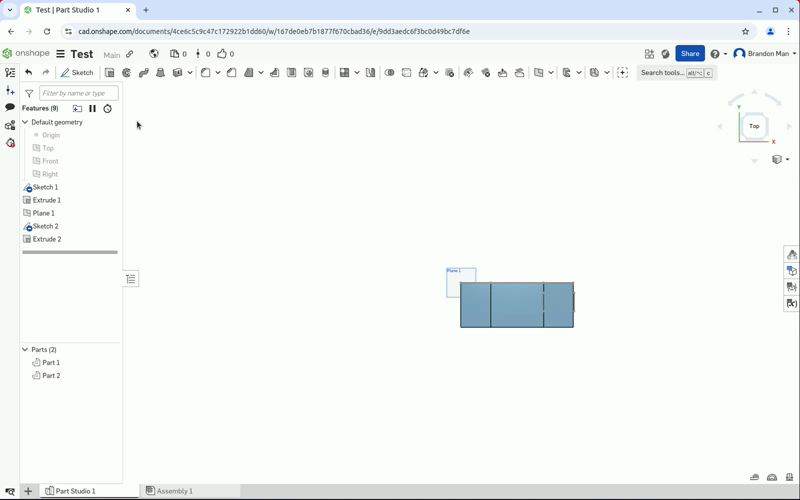
key(shift+7)
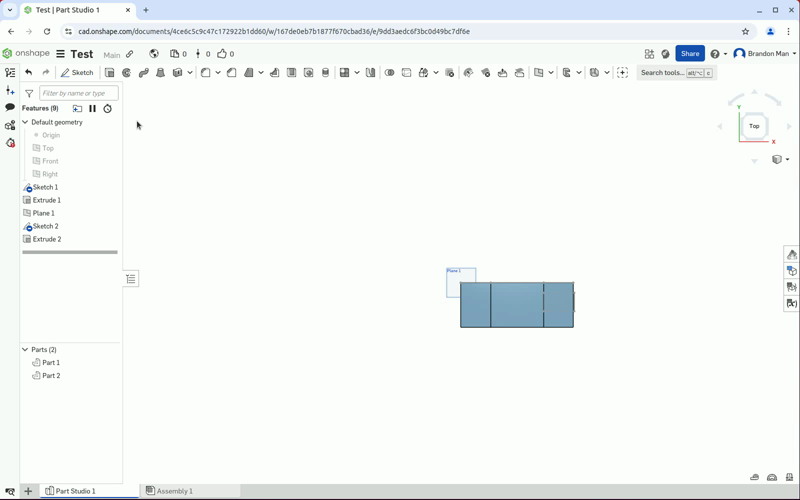
key(up, 3)
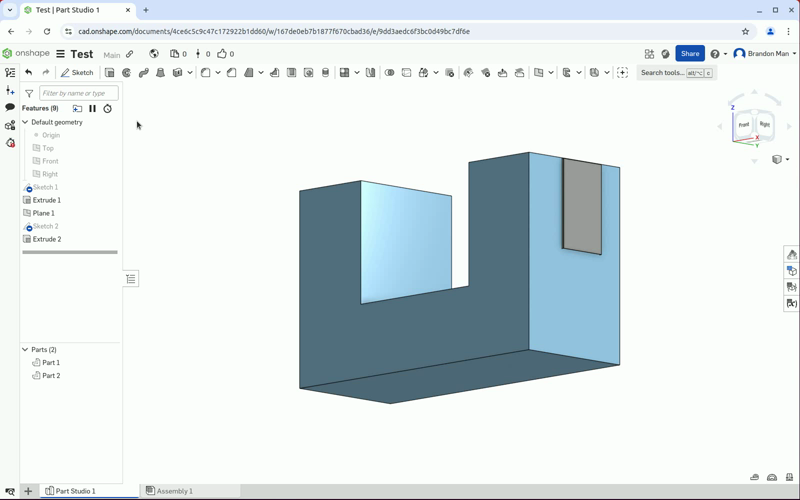
key(left, 3)
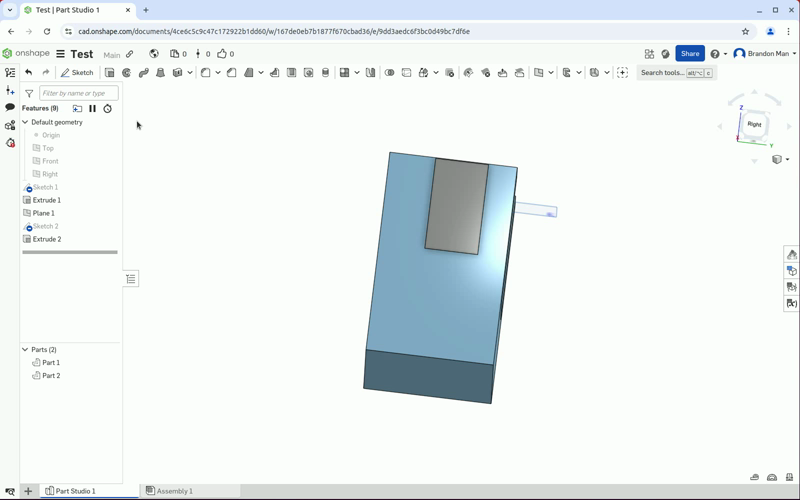
key(right, 3)
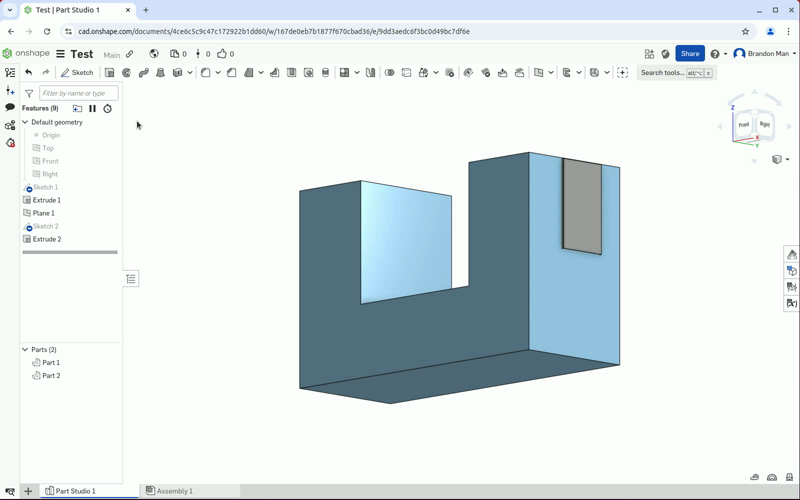
key(down, 3)
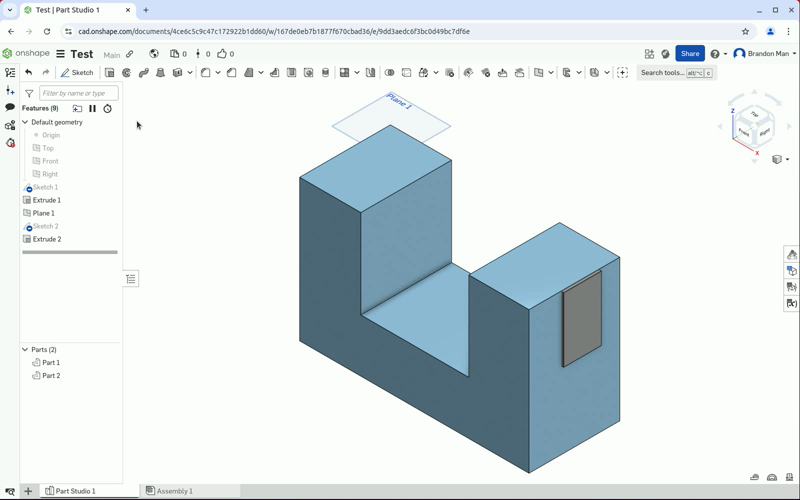
mouse_move(73, 189)
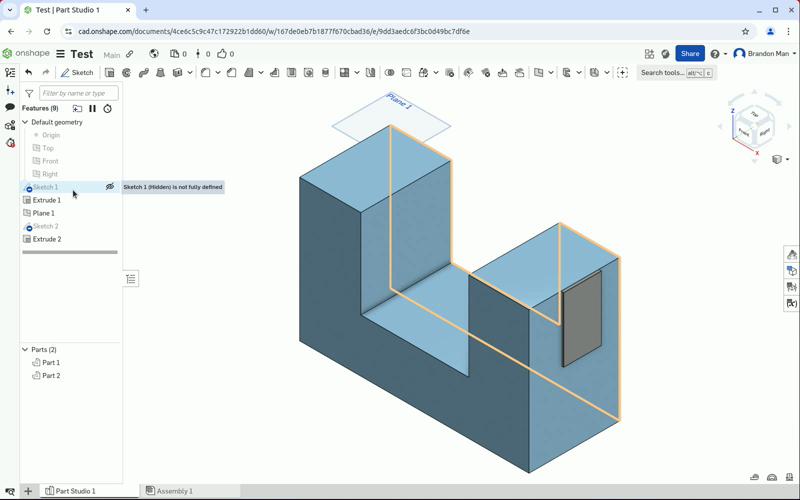
click(73, 189)